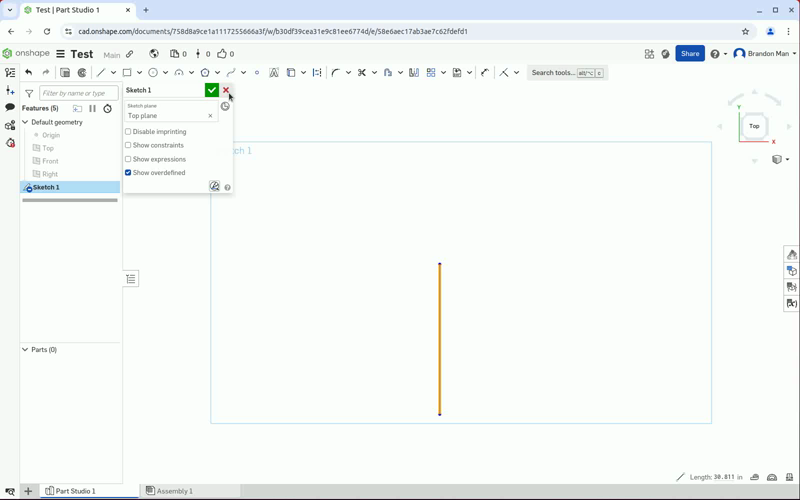
key(shift+h)
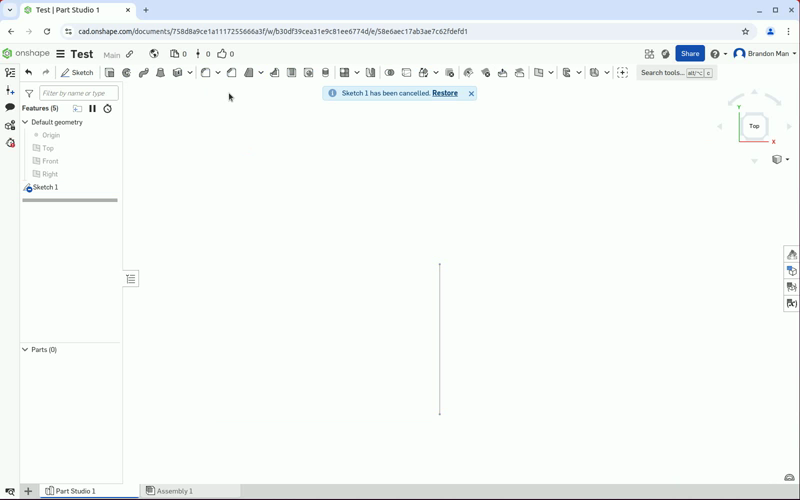
key(shift+s)
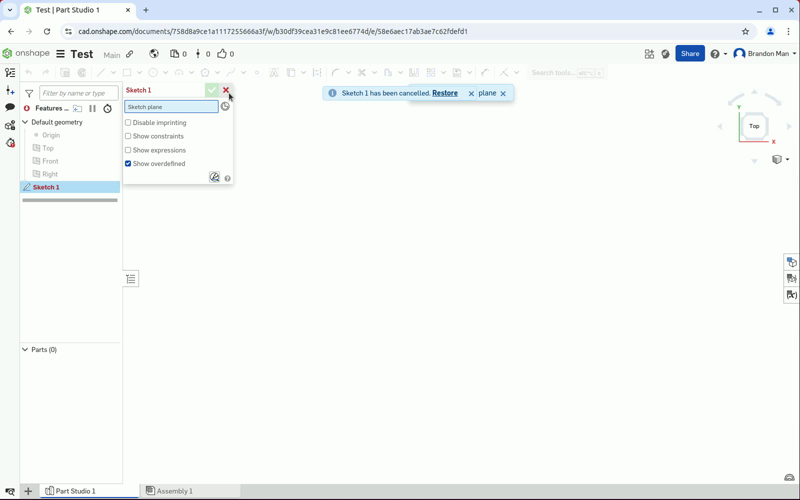
mouse_move(73, 150)
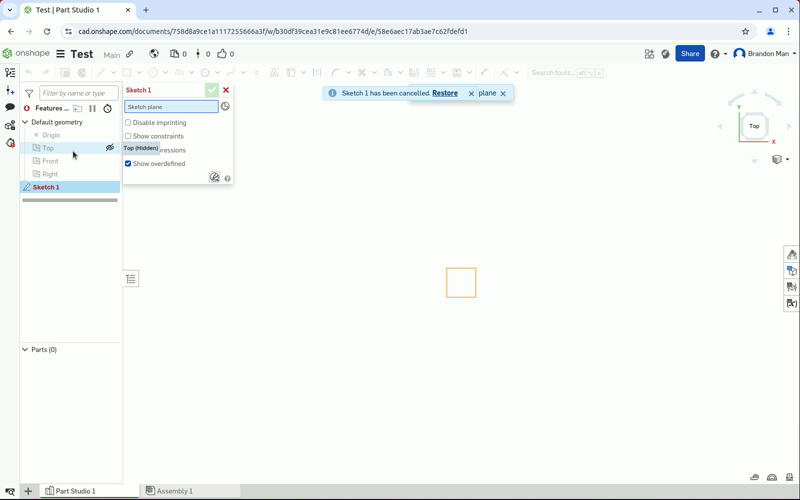
click(73, 150)
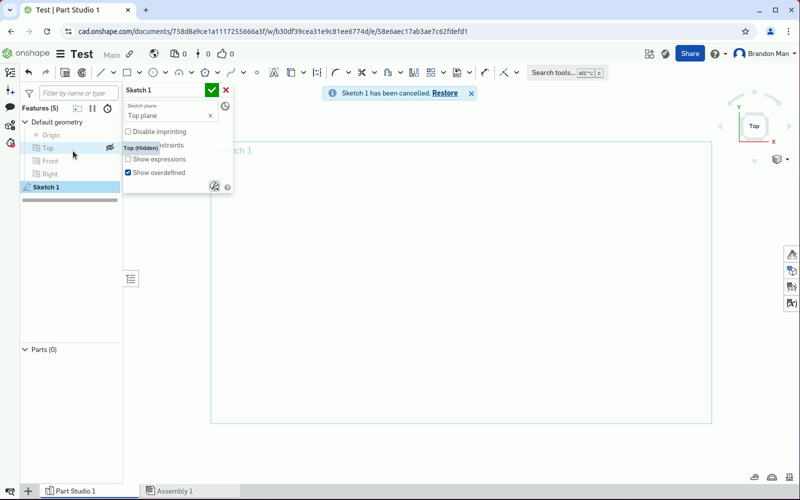
mouse_move(73, 352)
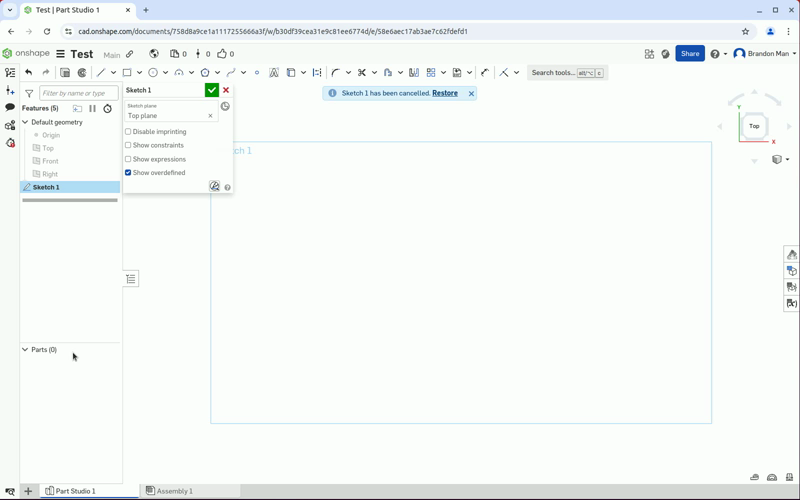
key(y)
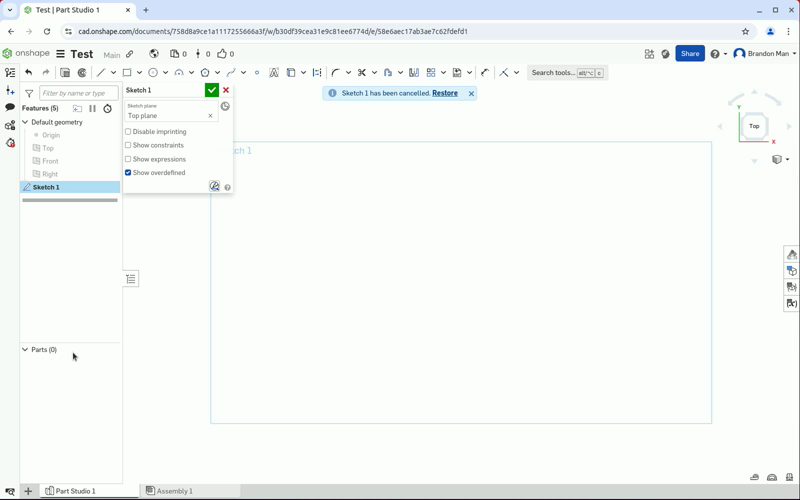
key(c)
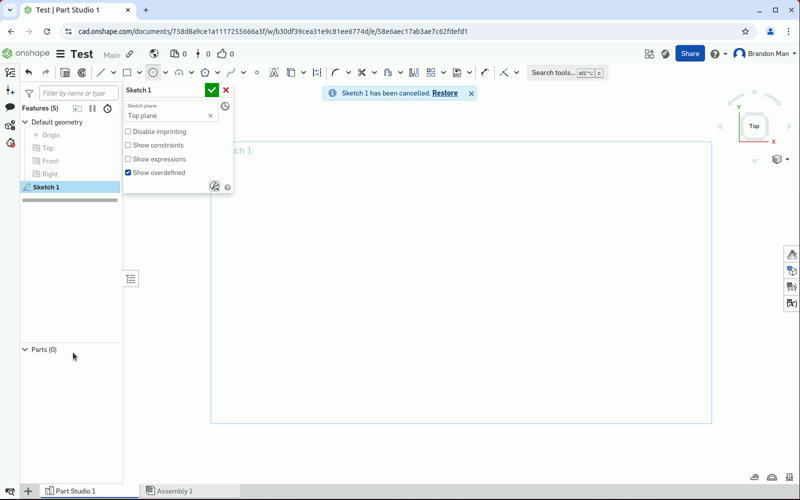
key_down(shift)
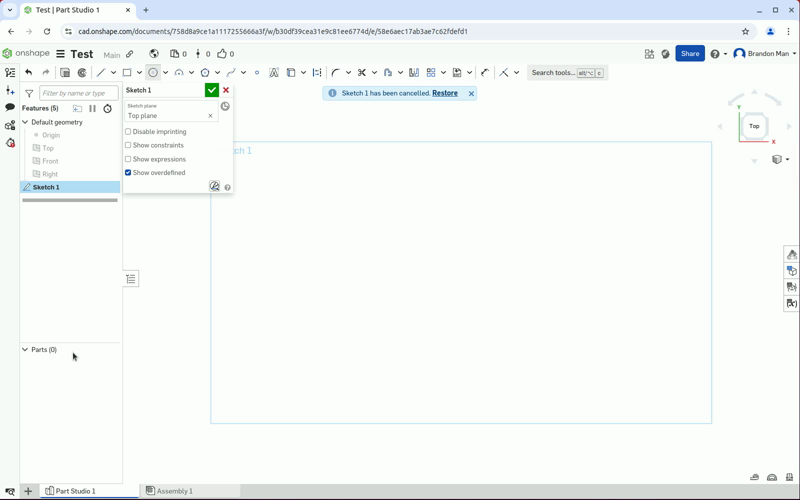
mouse_move(461, 282)
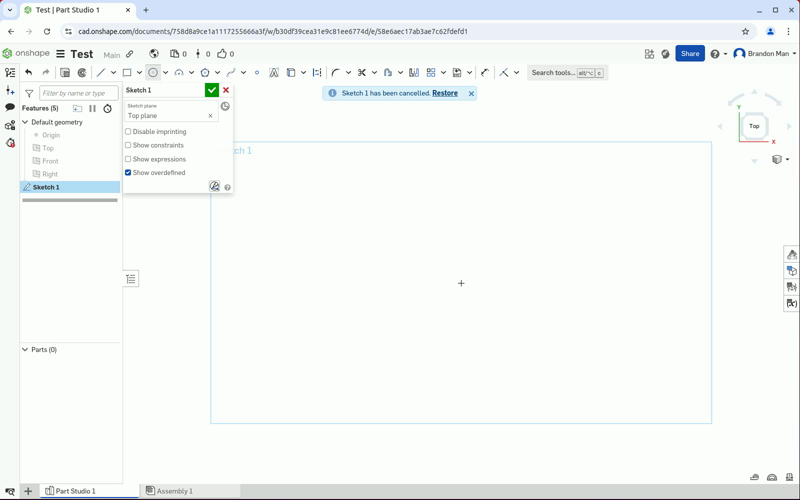
click(461, 282)
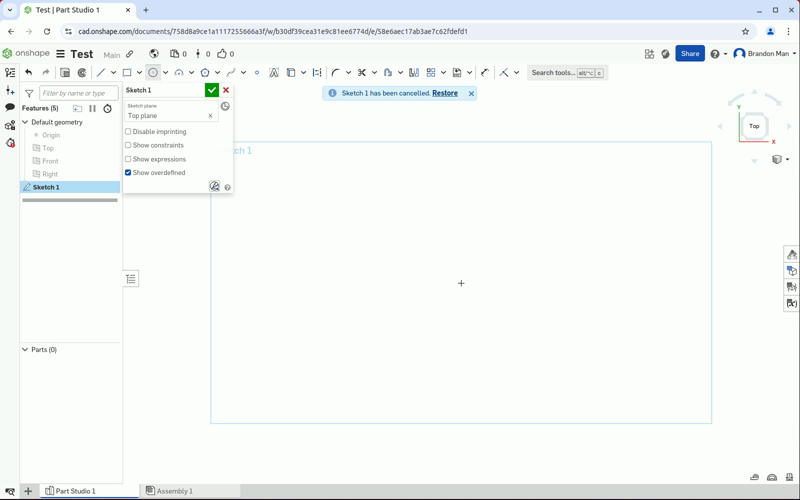
key_up(shift)
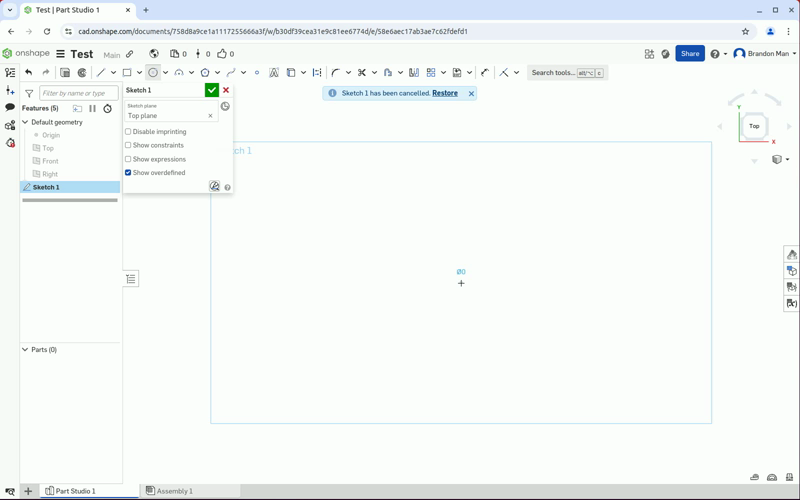
mouse_move(518, 282)
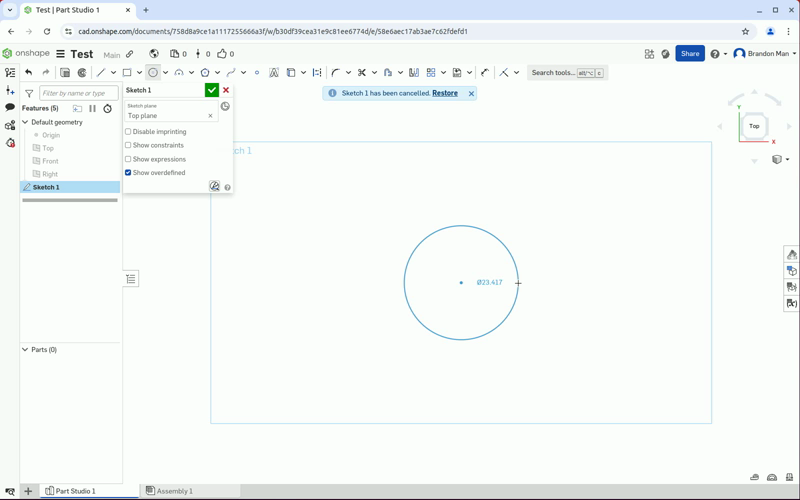
click(518, 282)
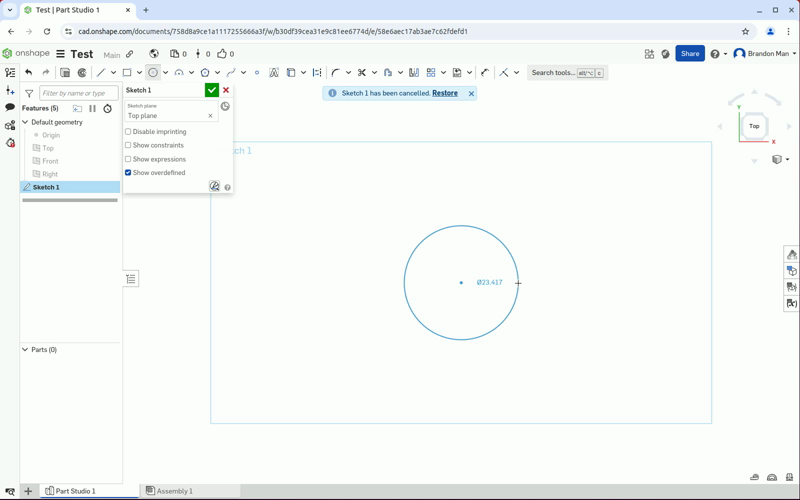
key(esc)
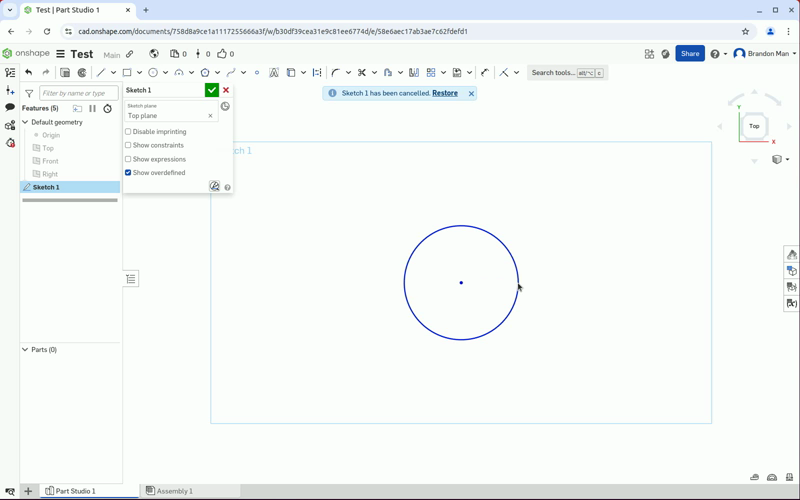
key(c)
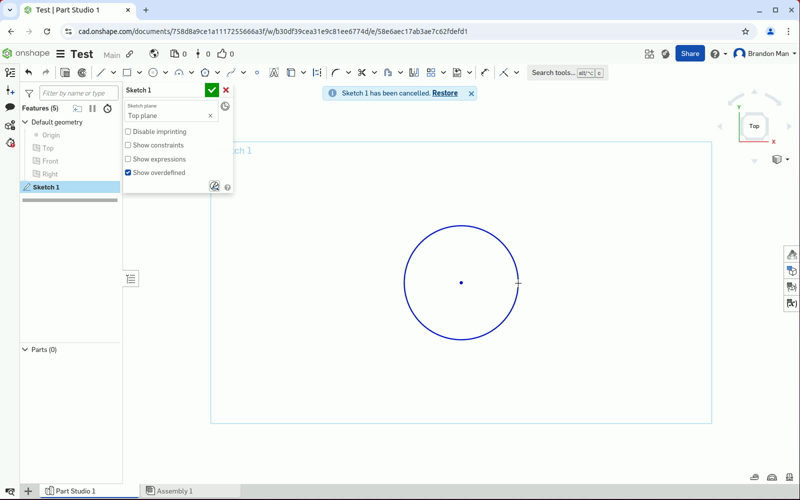
key_down(shift)
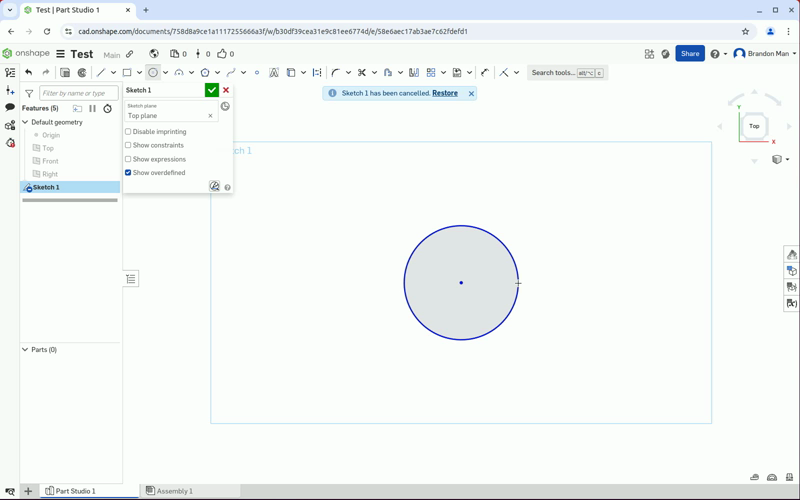
mouse_move(461, 282)
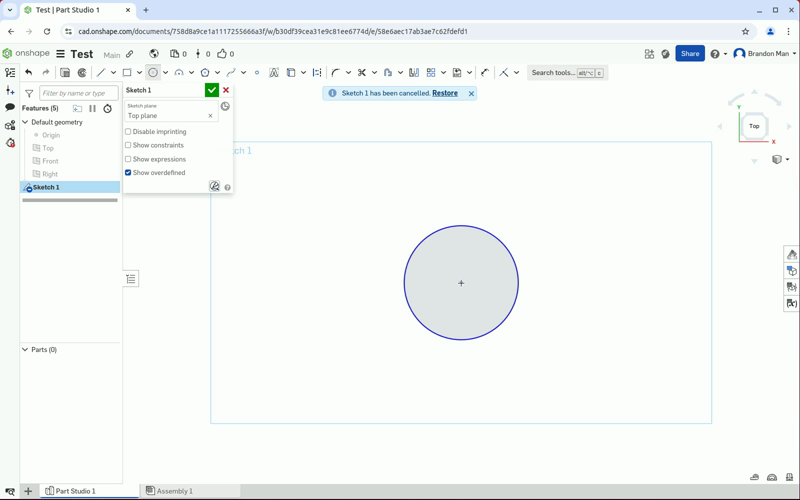
click(461, 282)
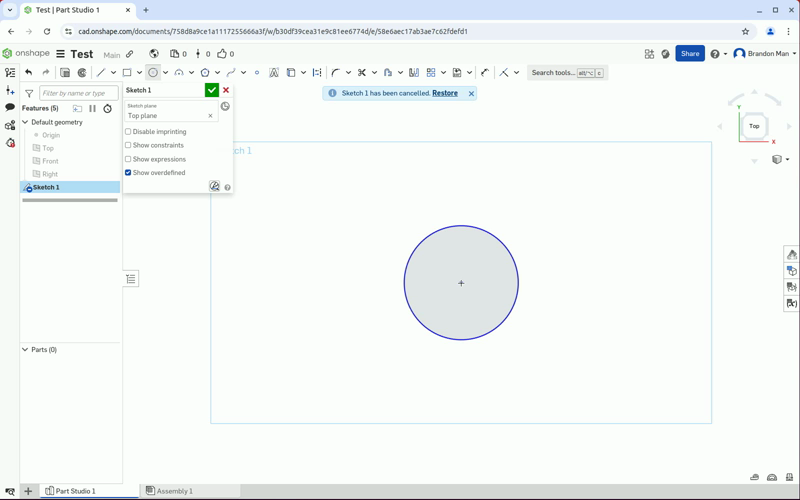
key_up(shift)
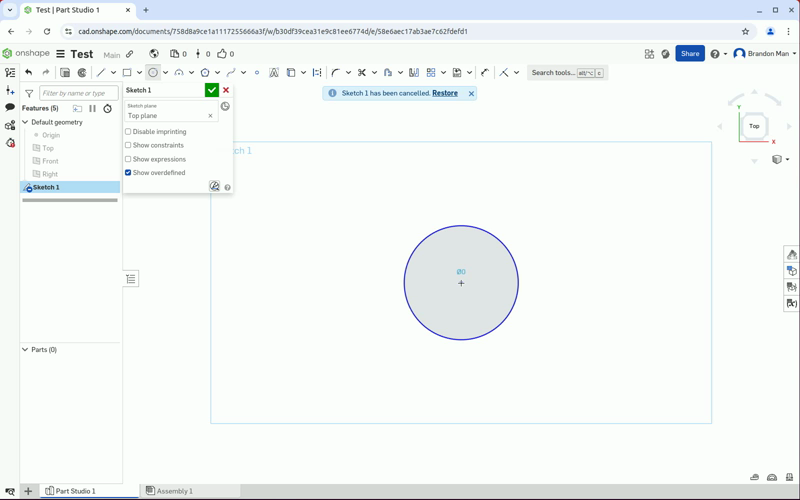
mouse_move(477, 282)
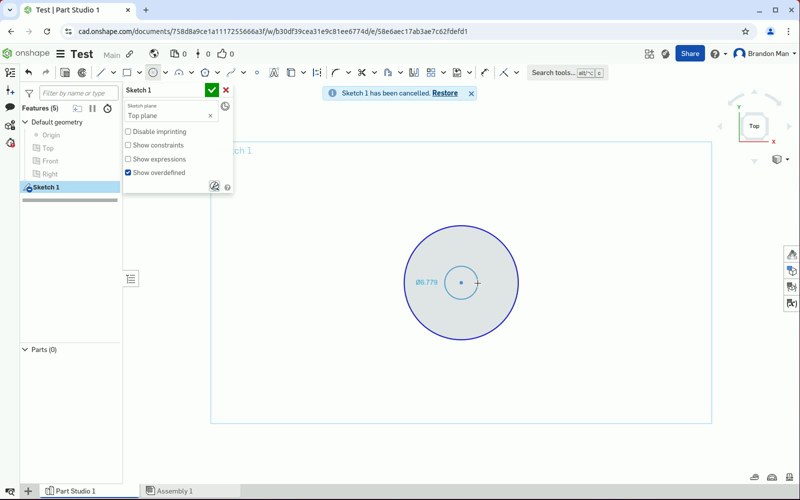
click(477, 282)
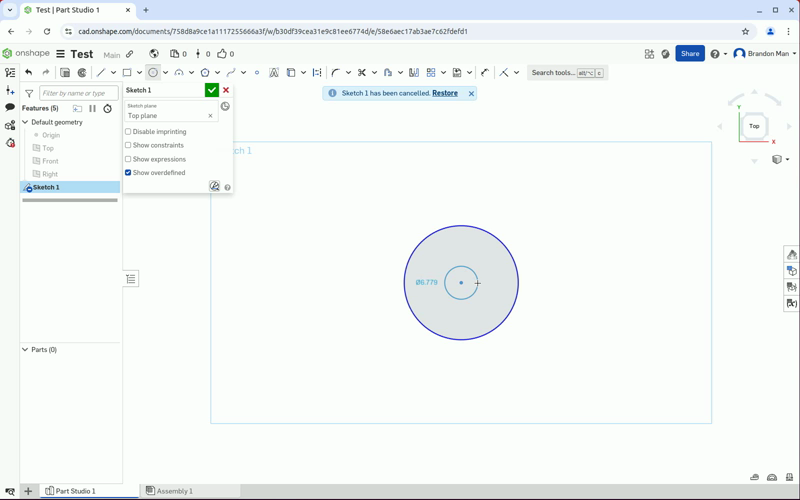
key(esc)
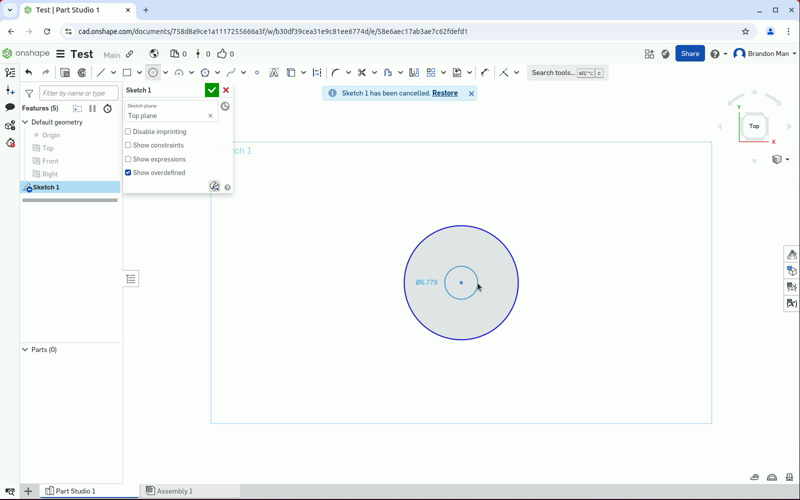
mouse_move(423, 268)
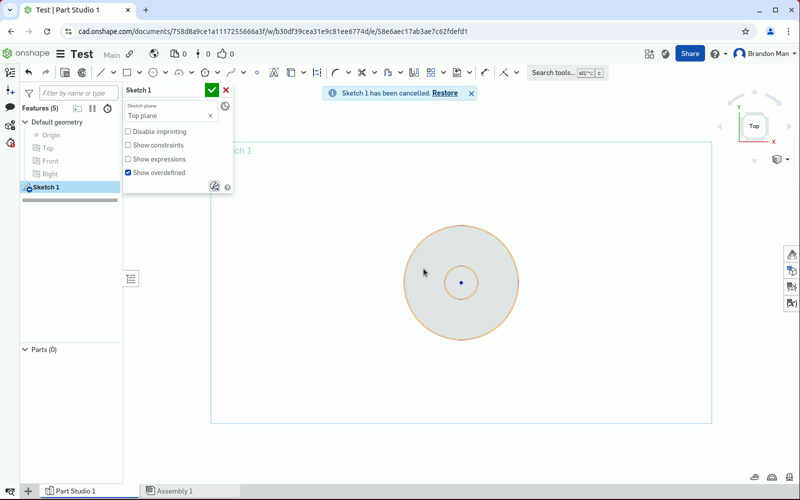
click(423, 268)
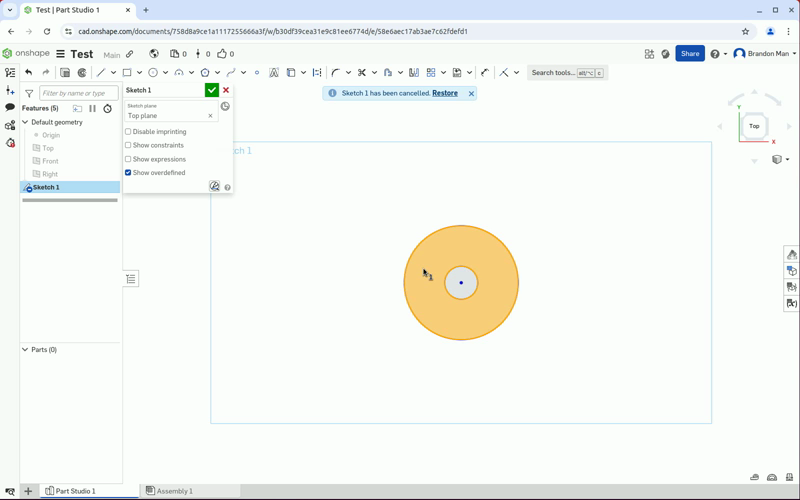
mouse_move(73, 352)
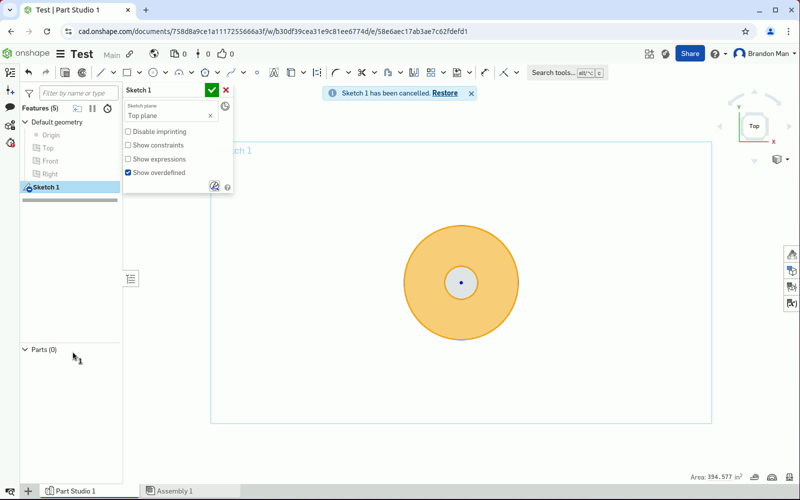
key(shift+y)
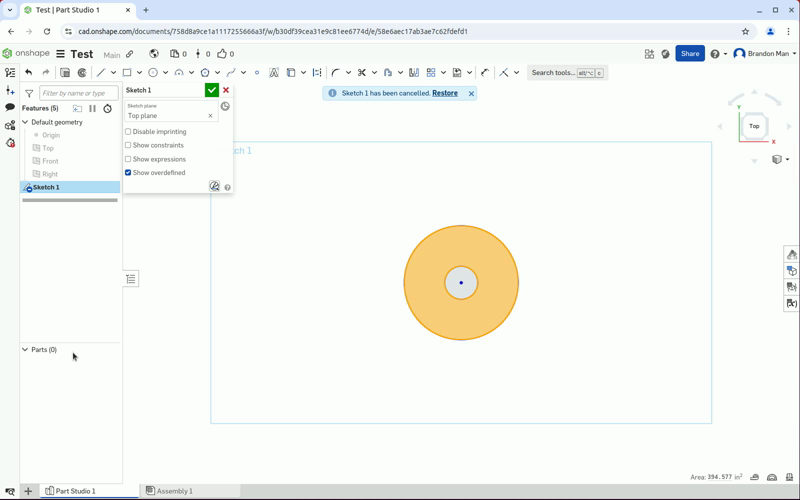
key(shift+e)
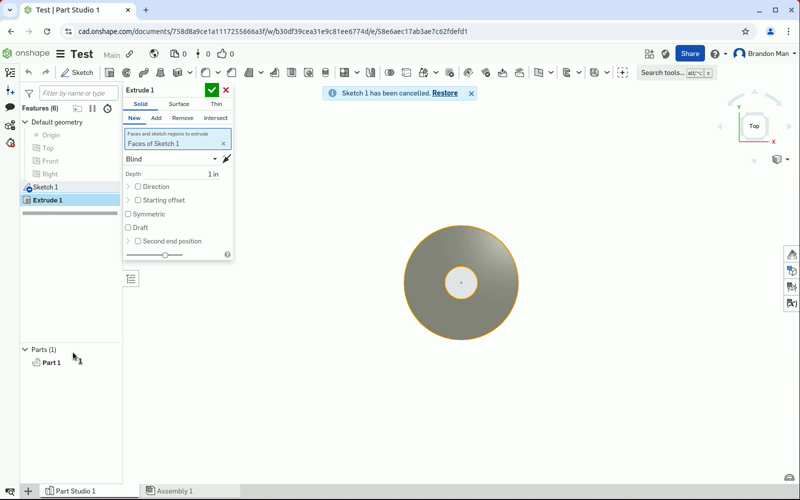
mouse_move(143, 106)
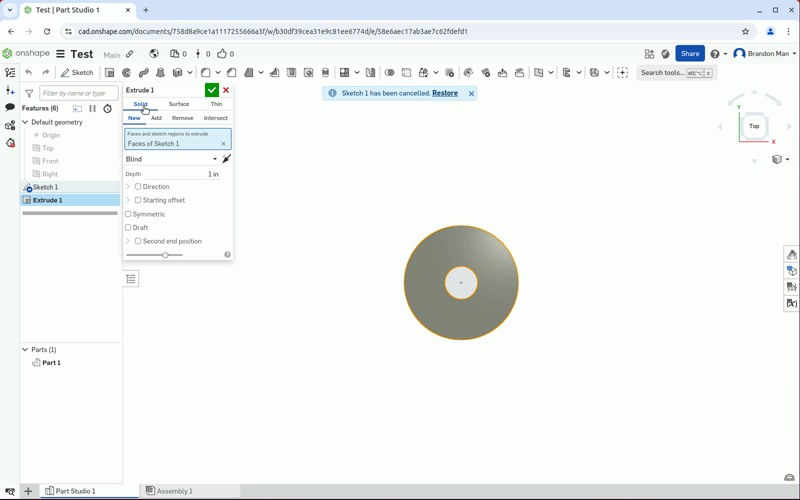
click(143, 106)
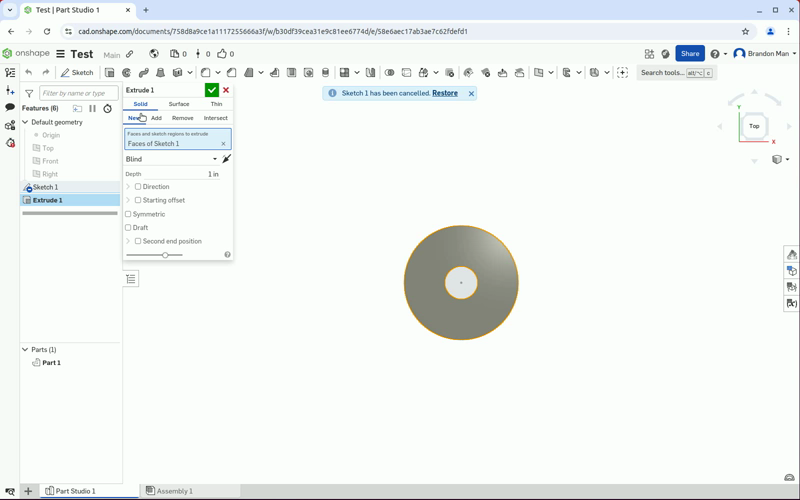
mouse_move(137, 120)
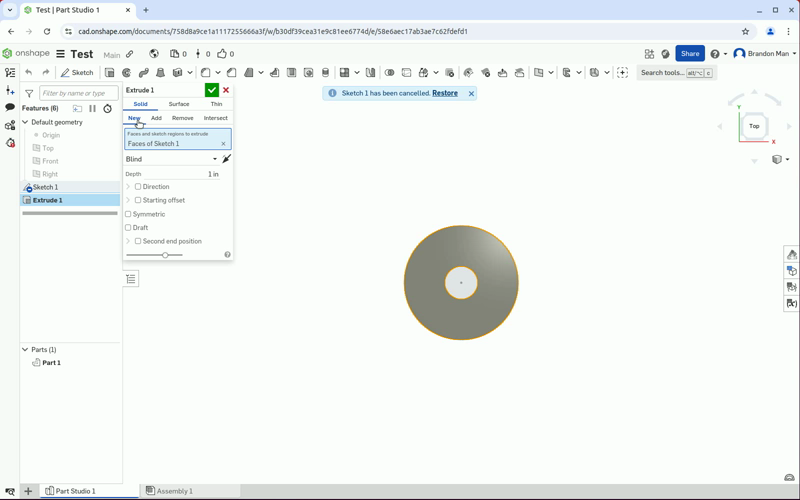
click(137, 120)
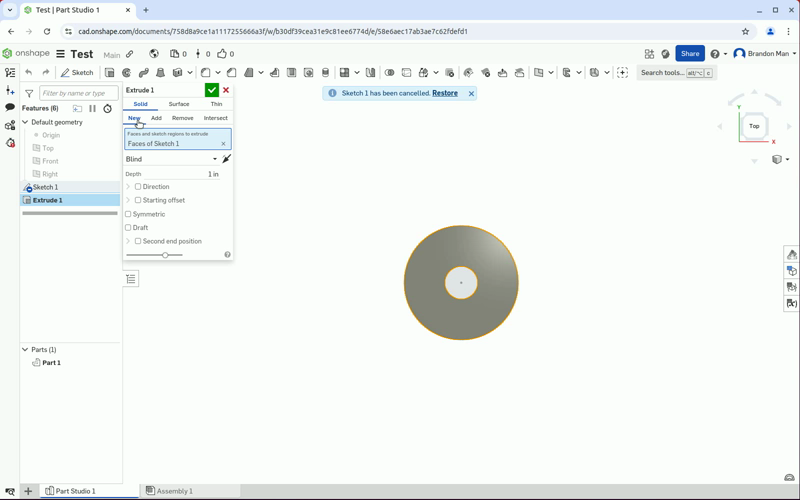
key(tab, 4)
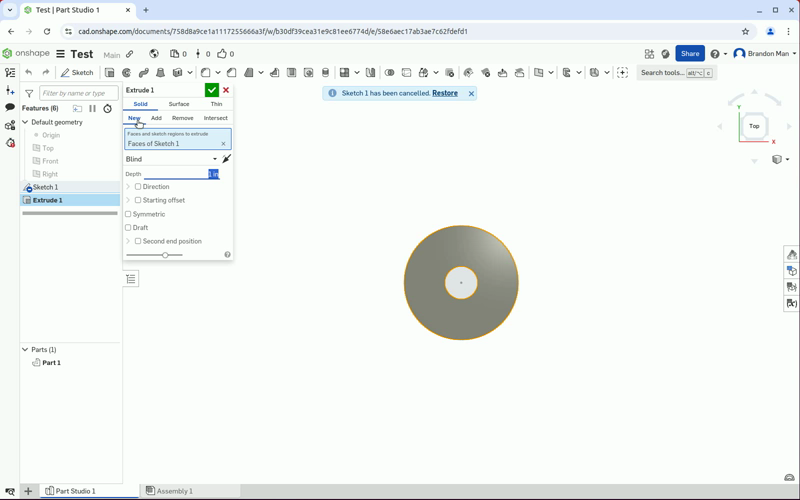
text(4.574)
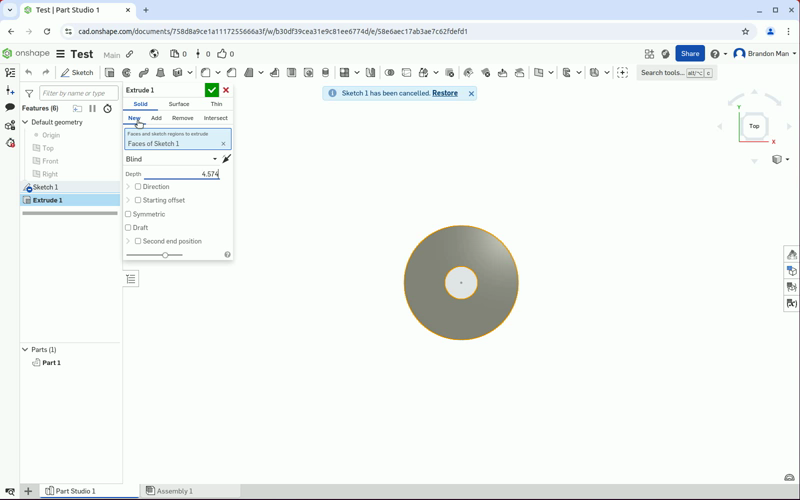
key(enter)
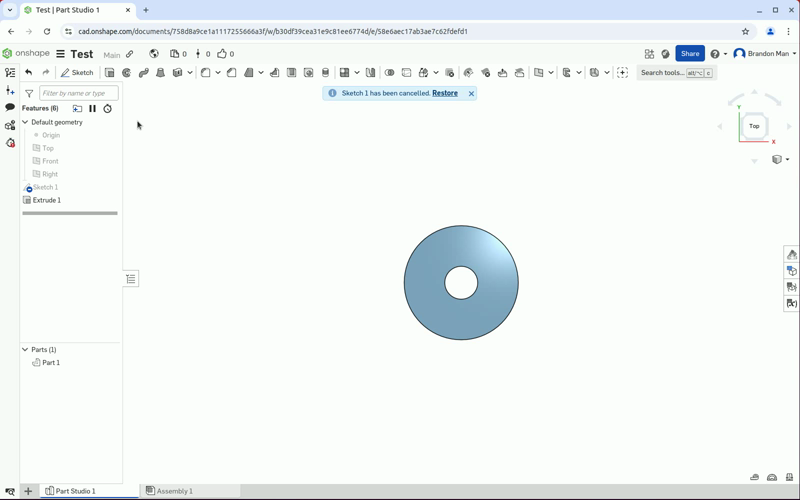
key(shift+h)
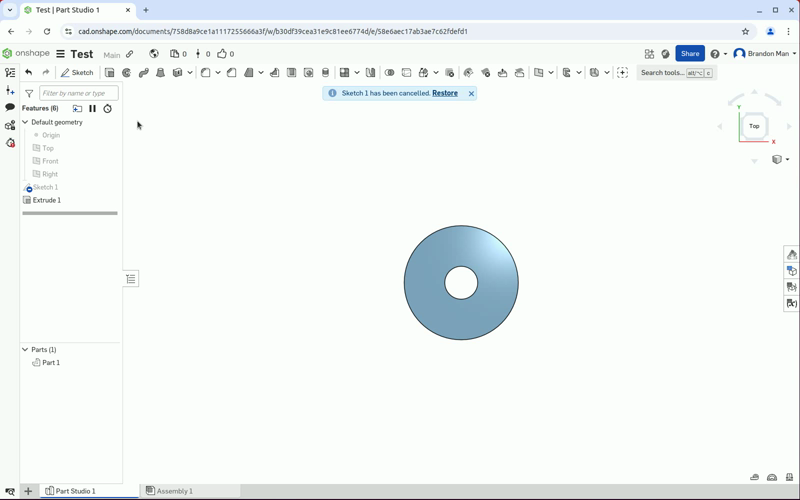
key(shift+h)
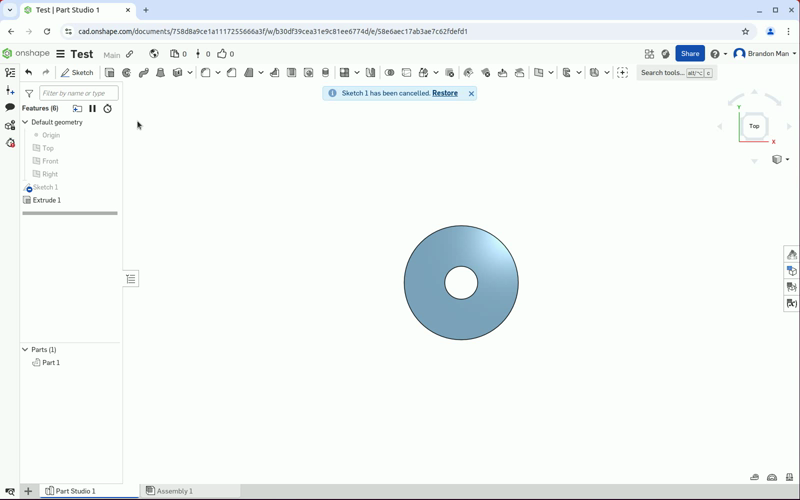
mouse_move(73, 189)
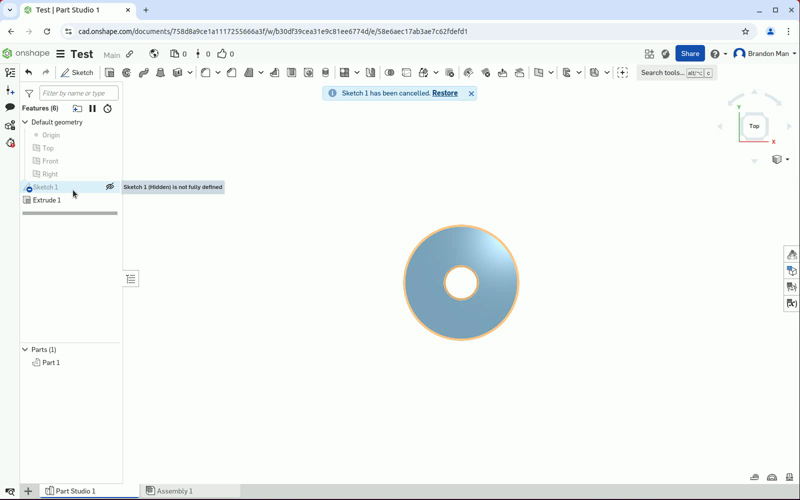
click(73, 189)
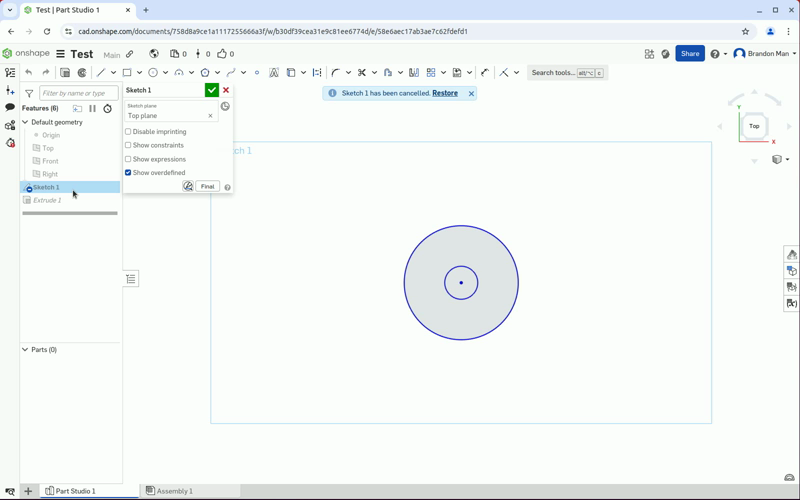
mouse_move(229, 92)
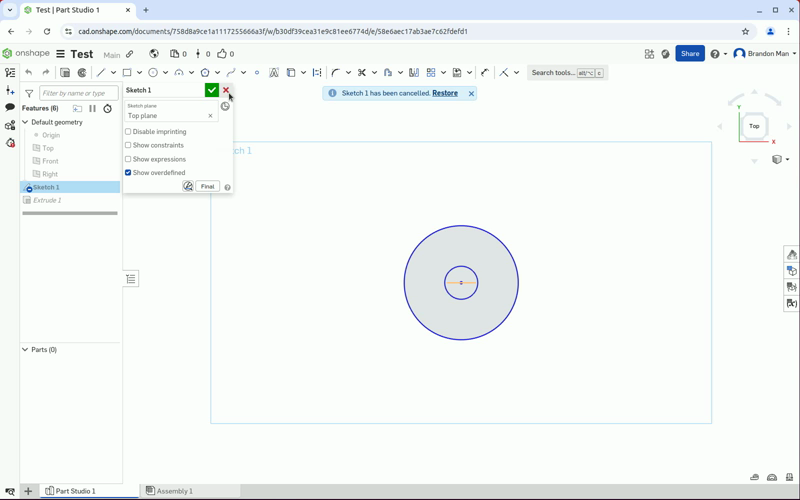
click(229, 92)
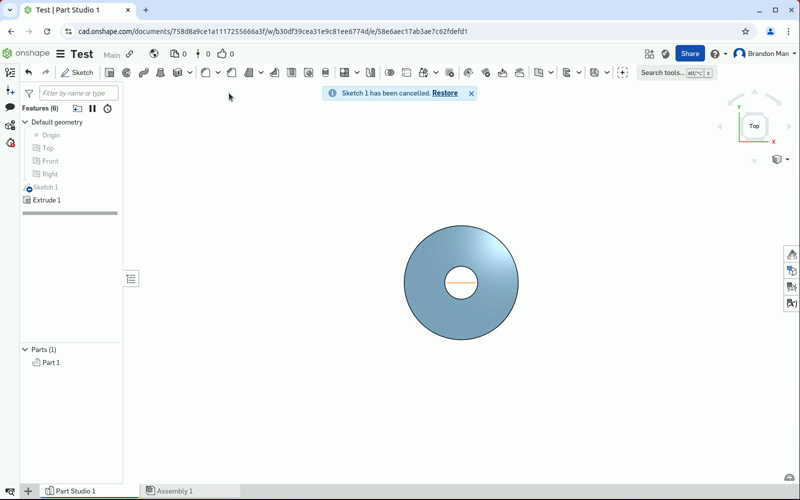
mouse_move(541, 75)
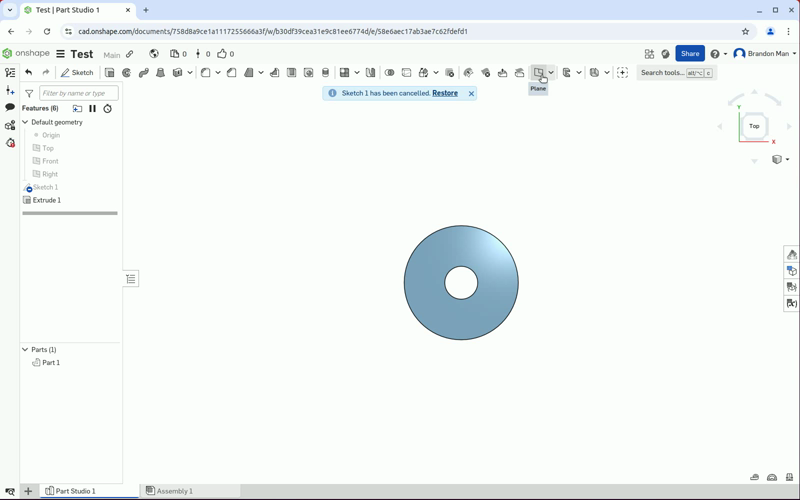
click(541, 75)
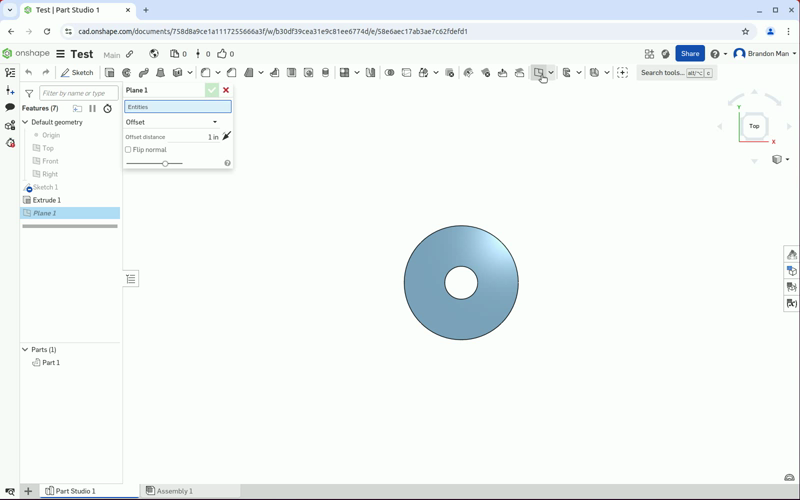
mouse_move(73, 150)
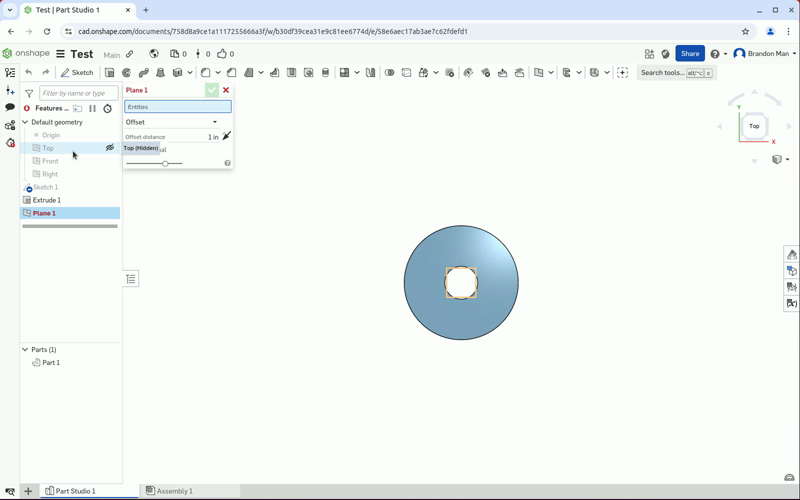
click(73, 150)
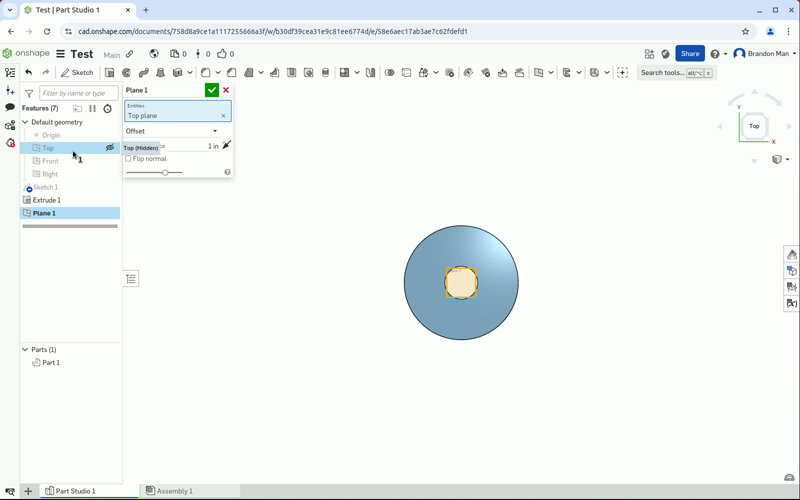
key(tab, 2)
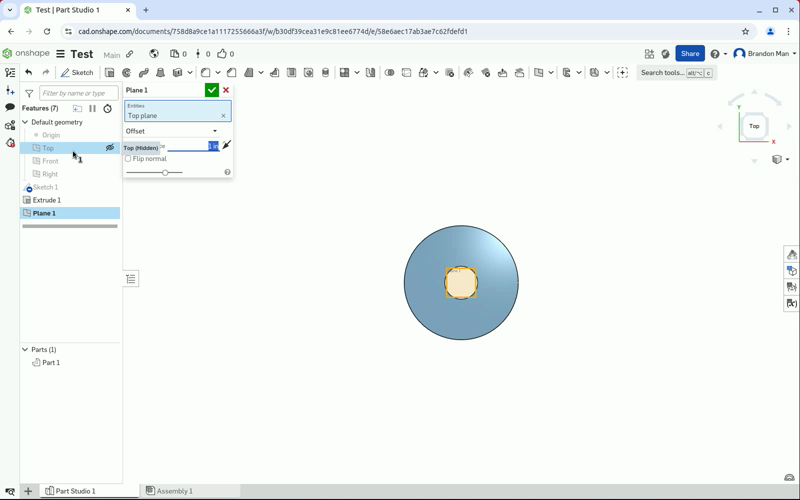
text(4.56)
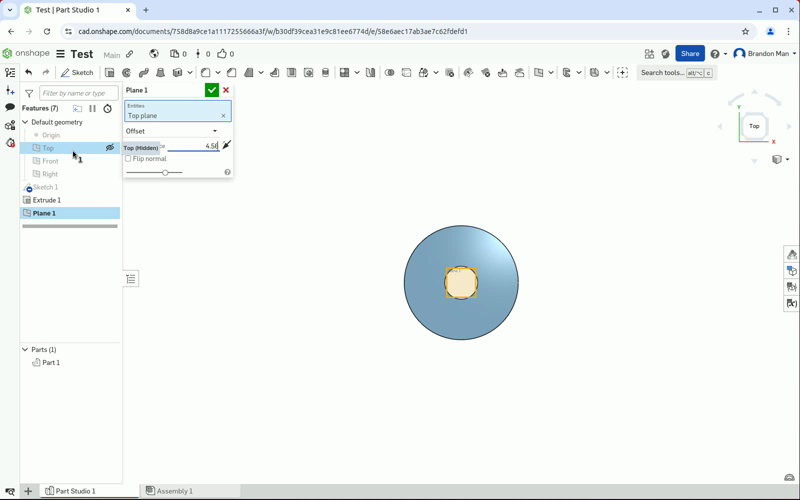
key(enter, 2)
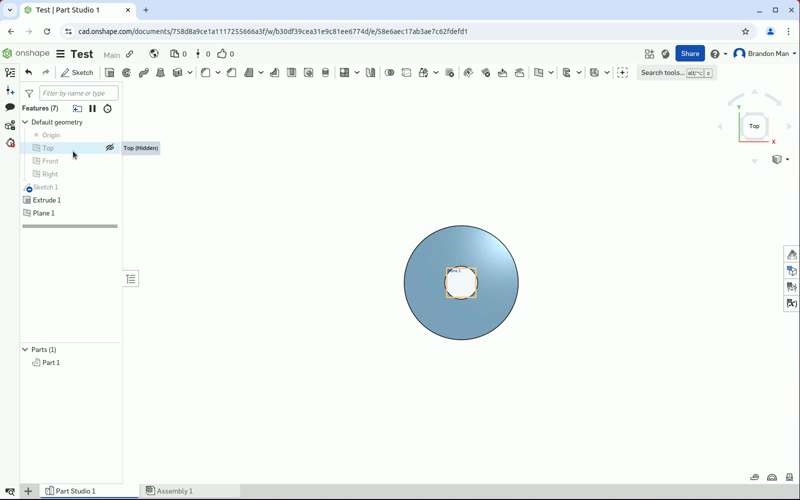
key(shift+s)
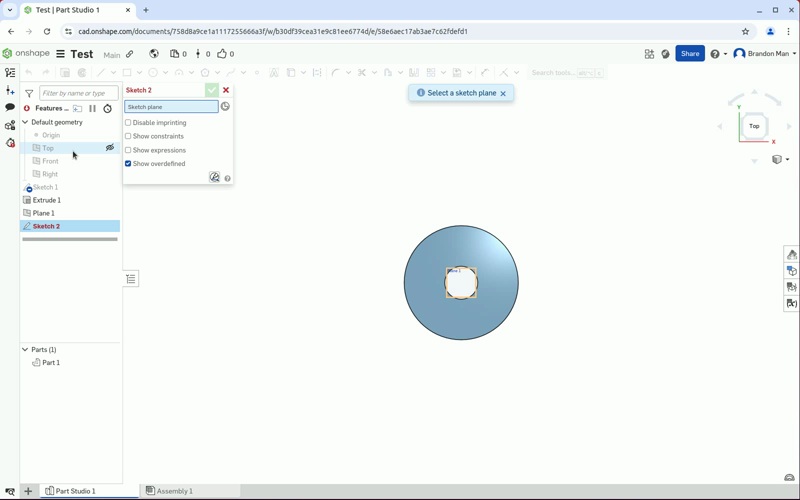
mouse_move(73, 215)
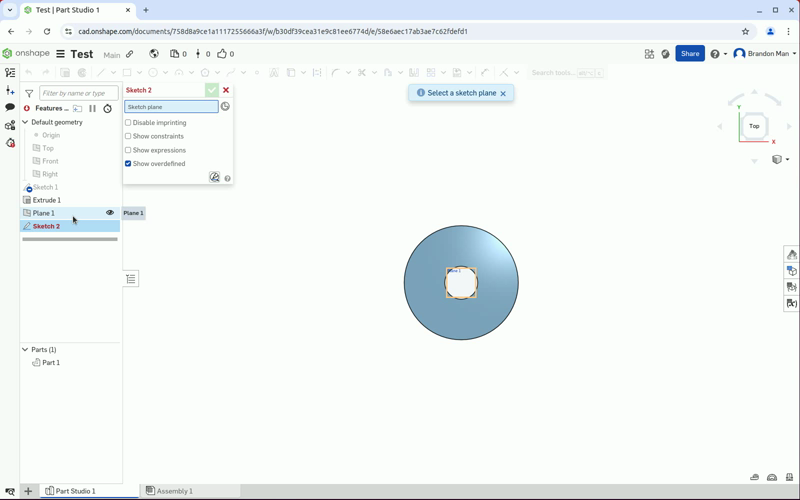
click(73, 215)
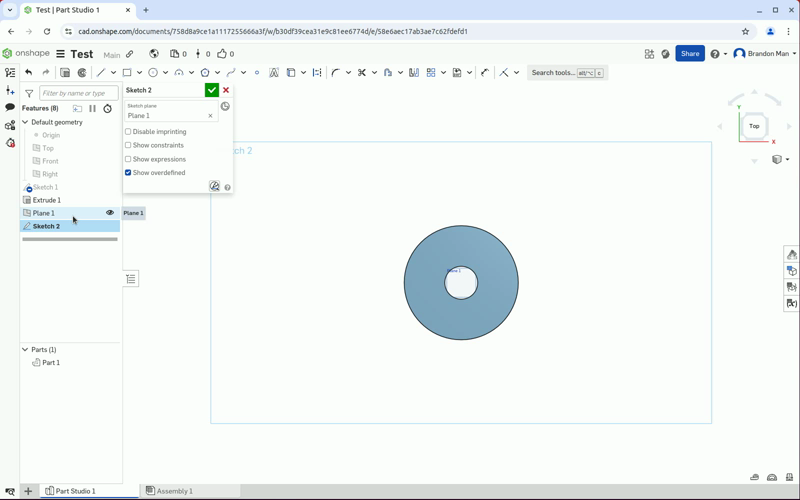
mouse_move(73, 352)
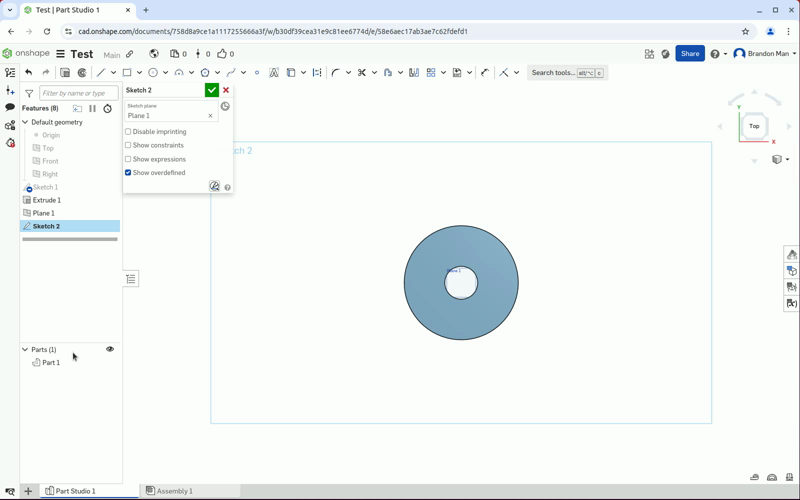
key(y)
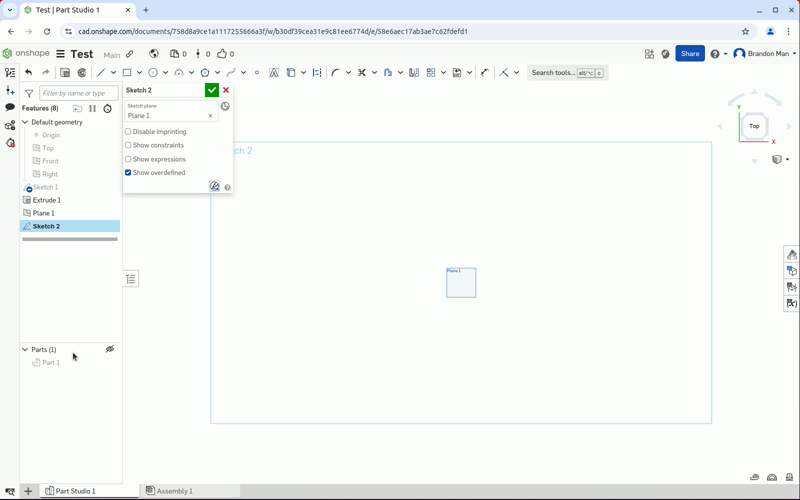
key(c)
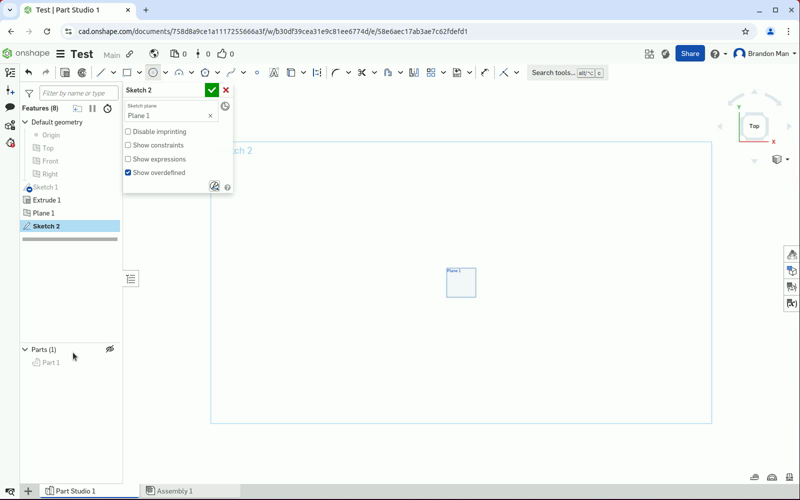
key_down(shift)
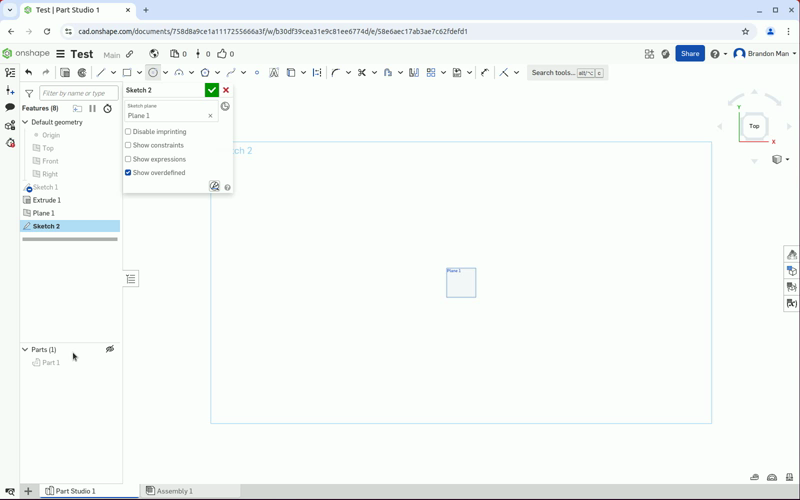
mouse_move(461, 282)
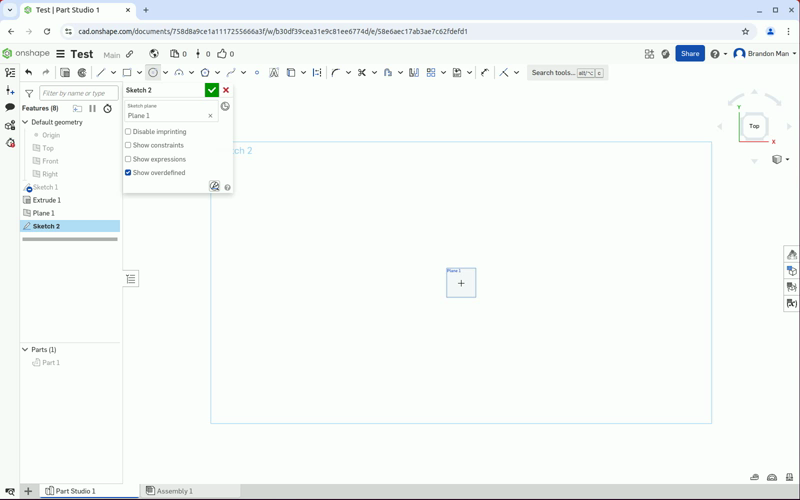
click(461, 282)
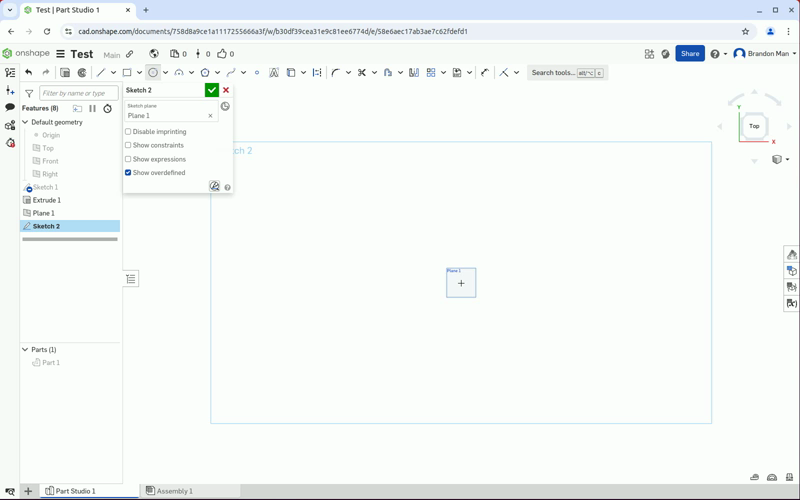
key_up(shift)
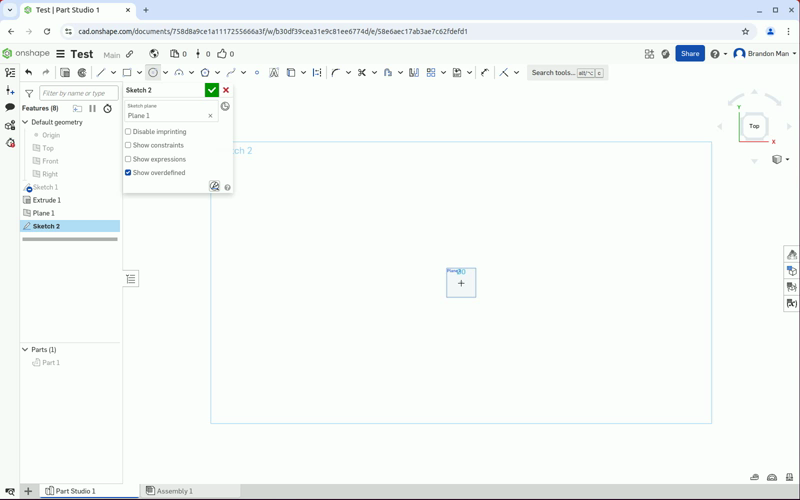
mouse_move(495, 282)
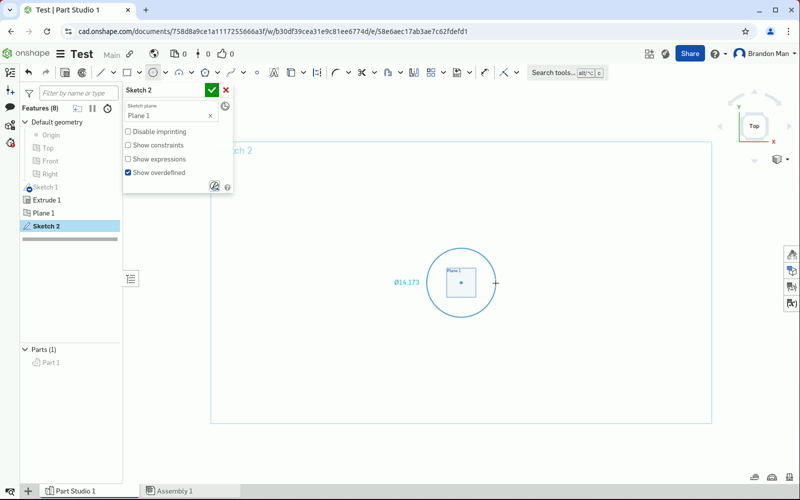
click(495, 282)
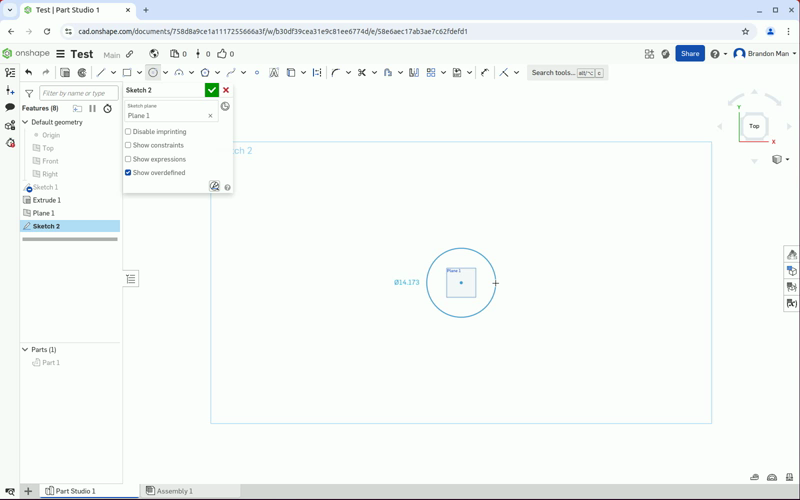
key(esc)
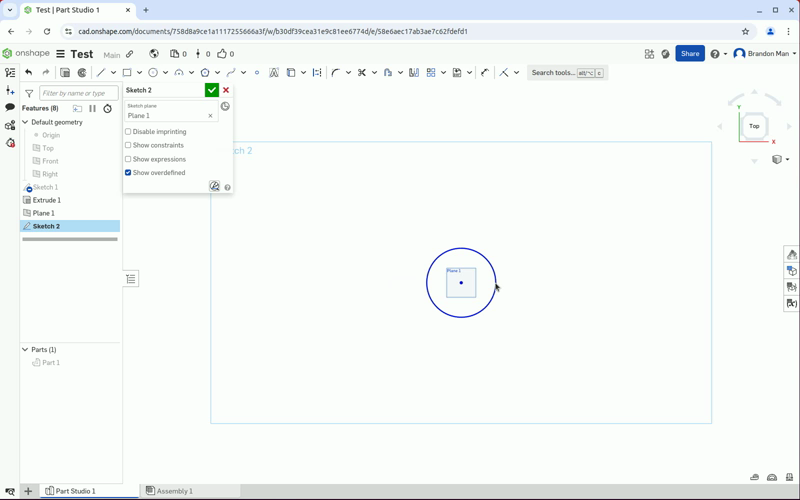
key(c)
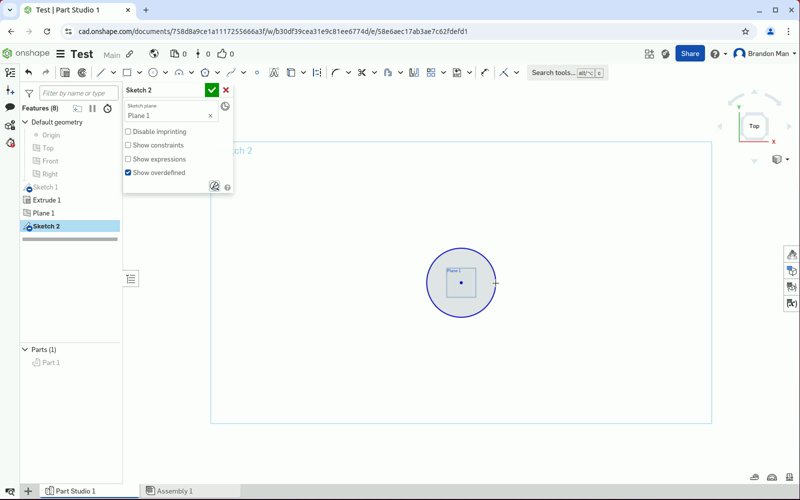
key_down(shift)
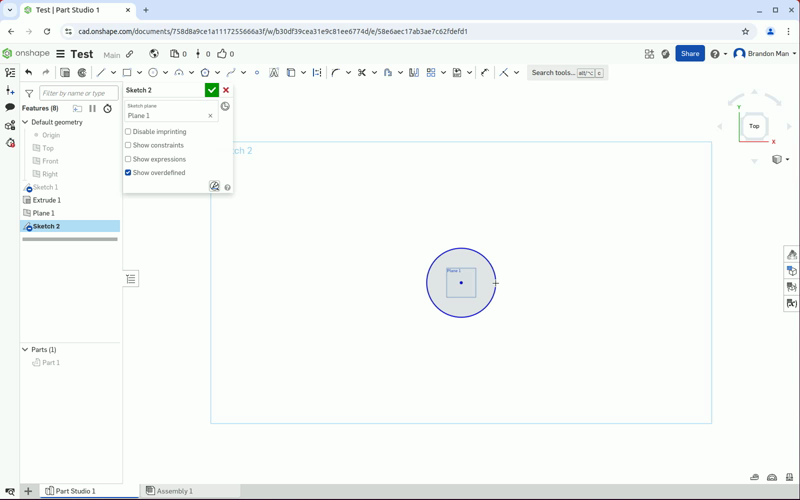
mouse_move(461, 282)
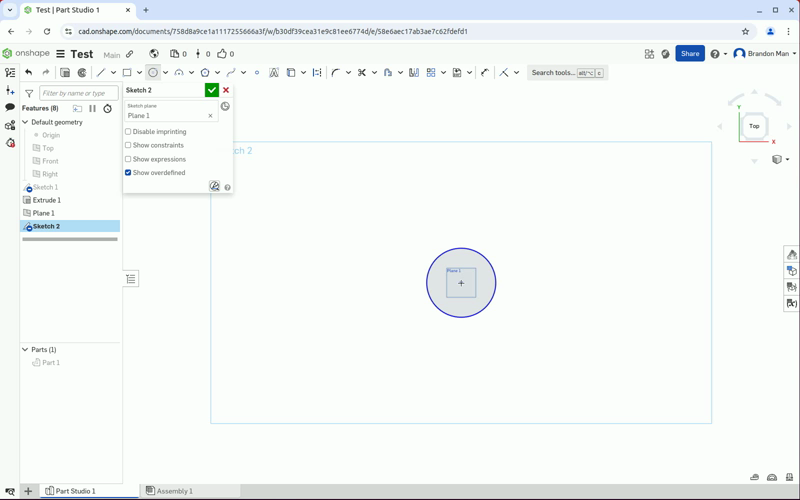
click(461, 282)
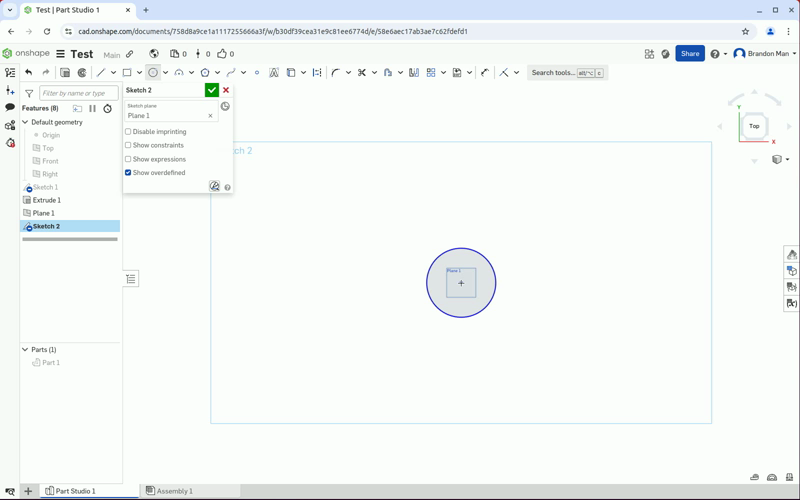
key_up(shift)
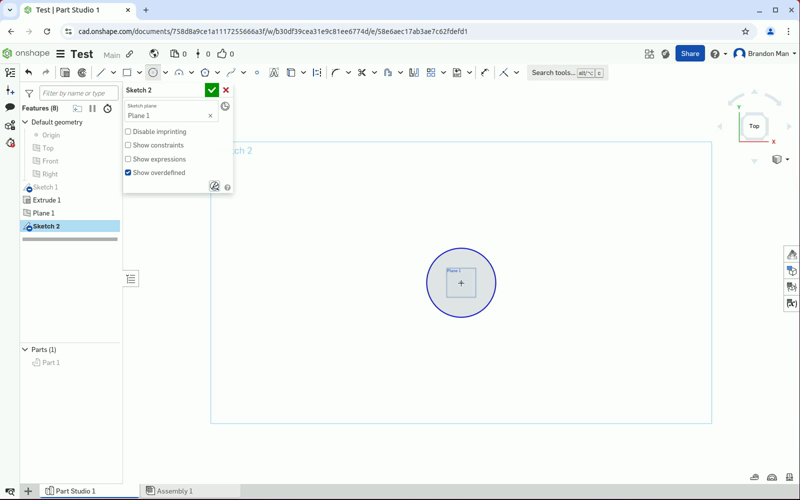
mouse_move(478, 282)
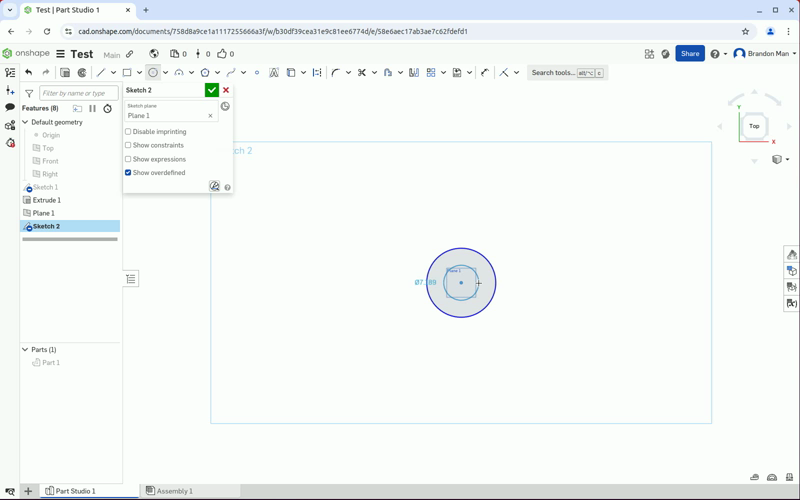
click(478, 282)
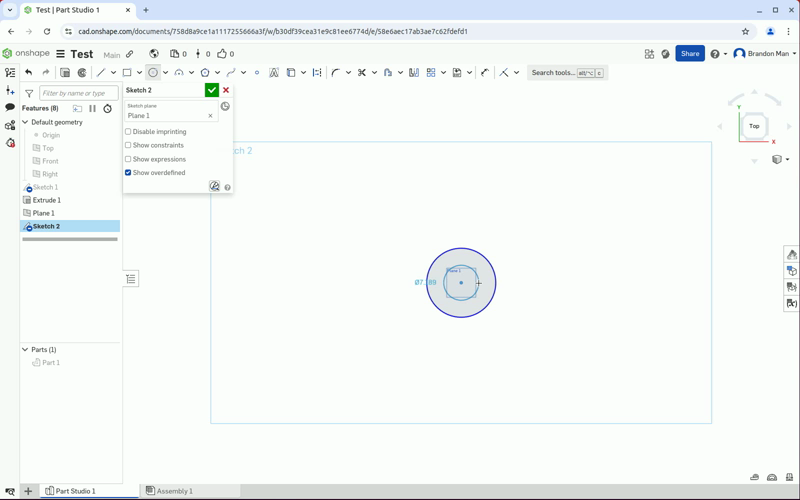
key(esc)
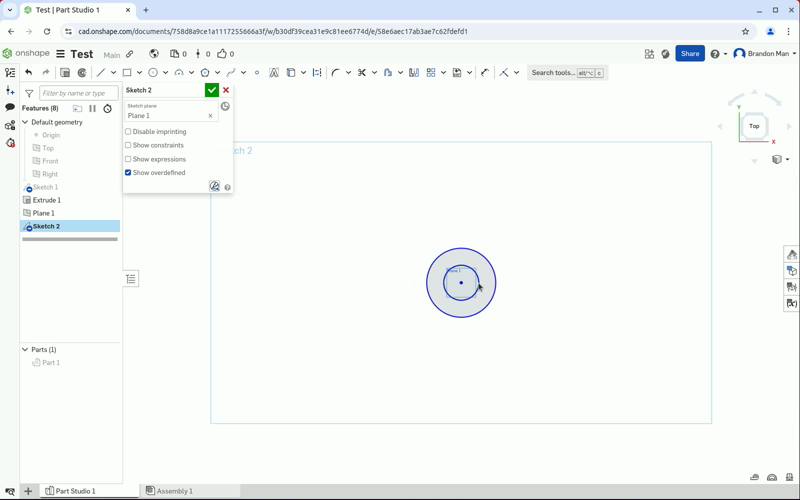
mouse_move(448, 260)
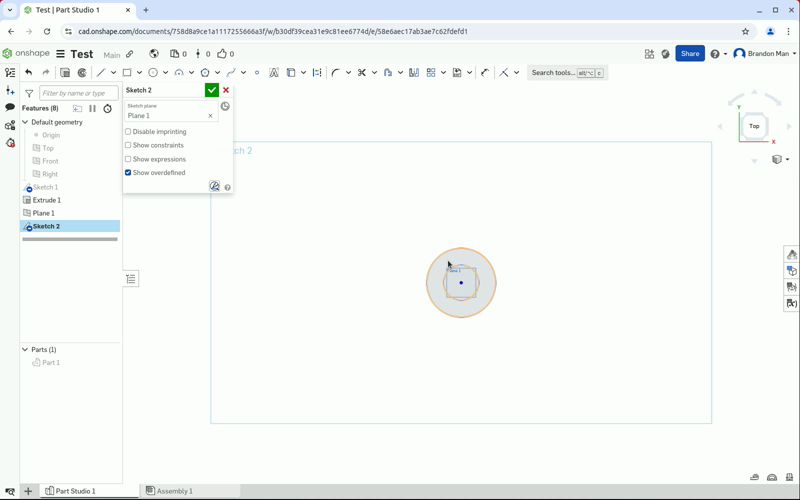
click(448, 260)
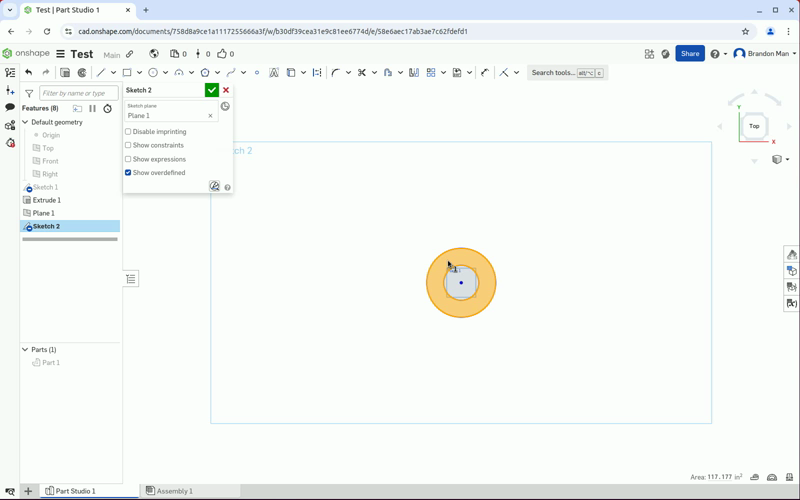
mouse_move(73, 352)
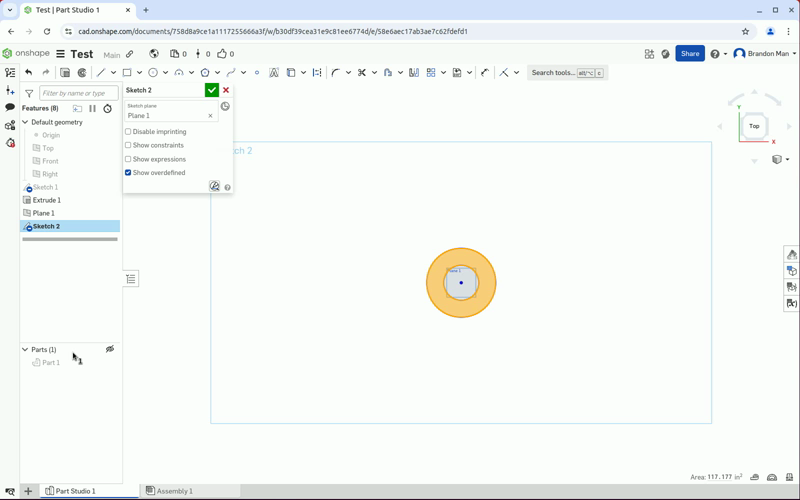
key(shift+y)
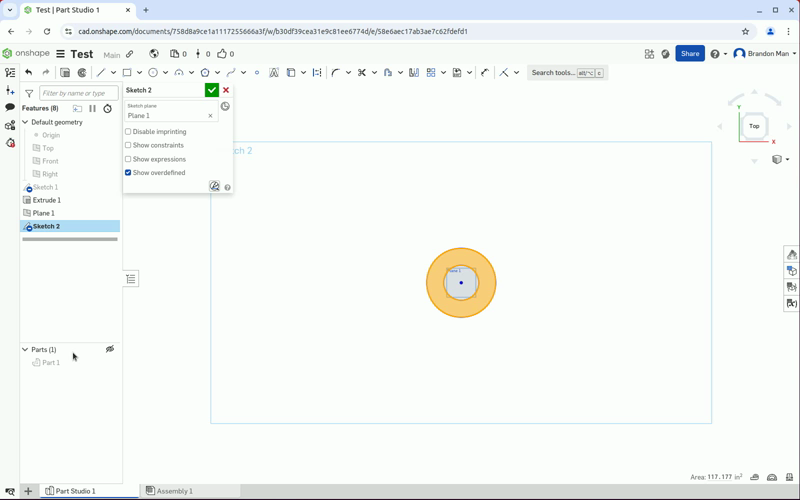
key(shift+e)
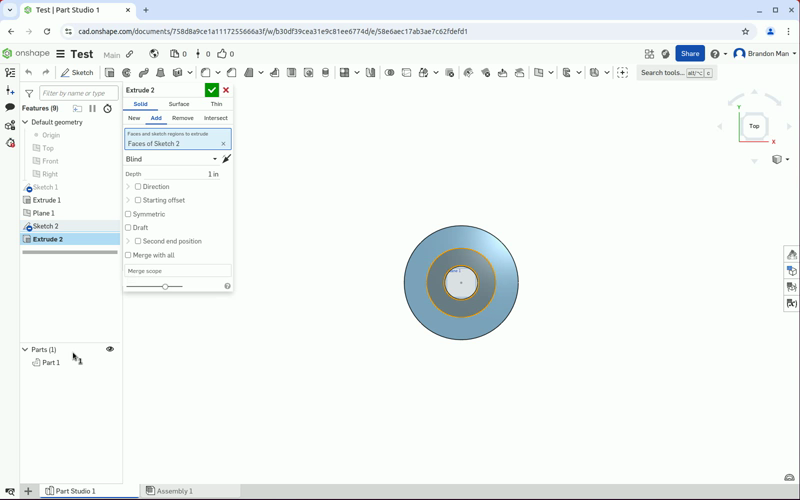
mouse_move(143, 106)
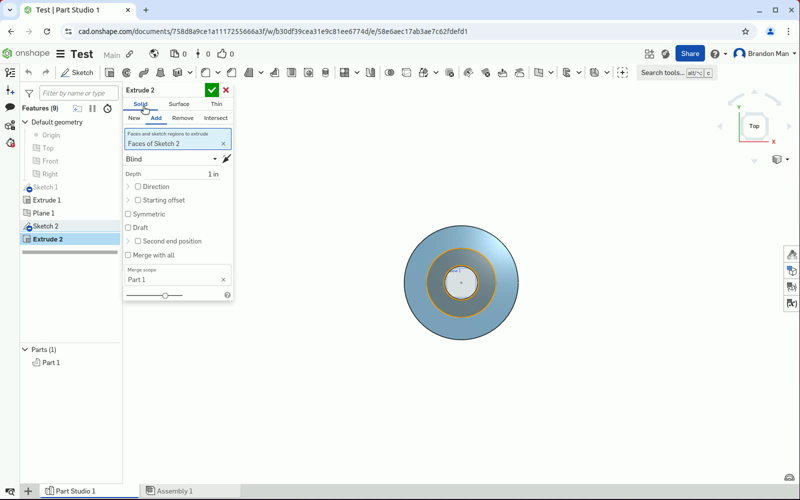
click(143, 106)
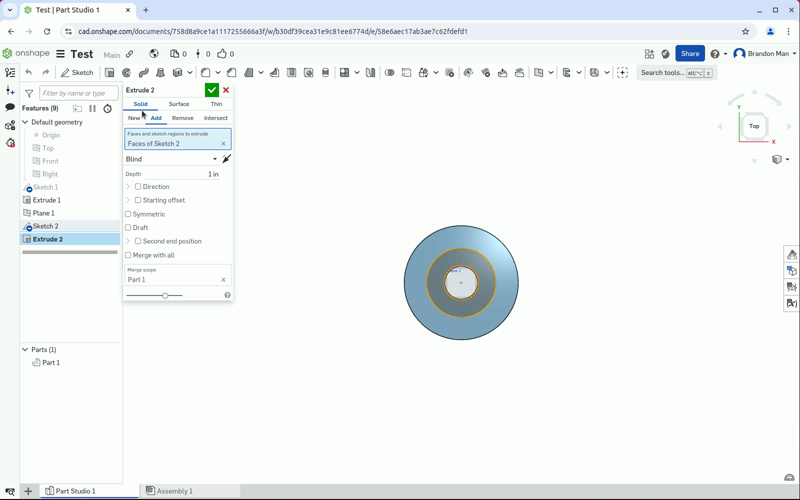
mouse_move(137, 120)
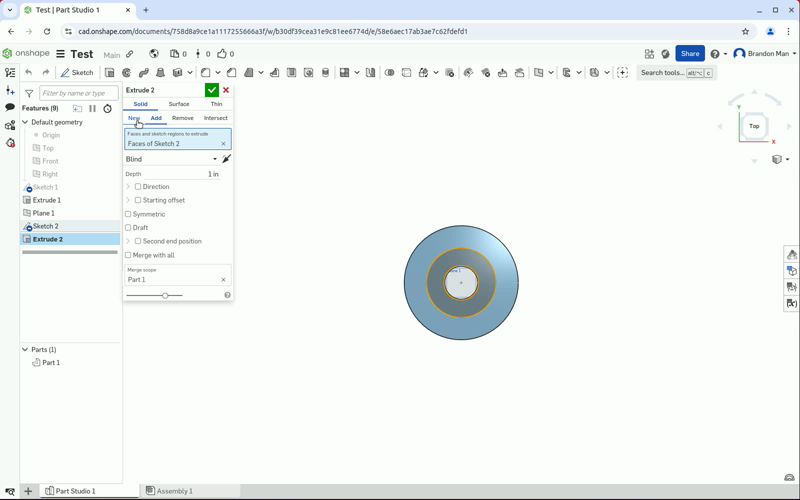
click(137, 120)
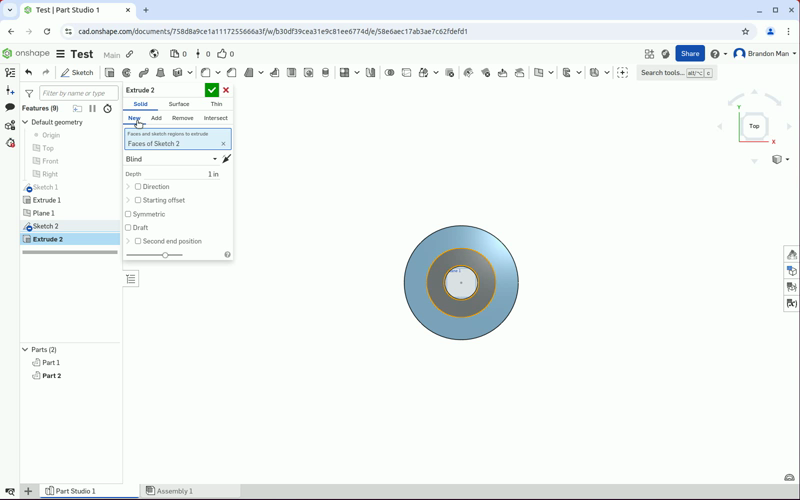
key(tab, 4)
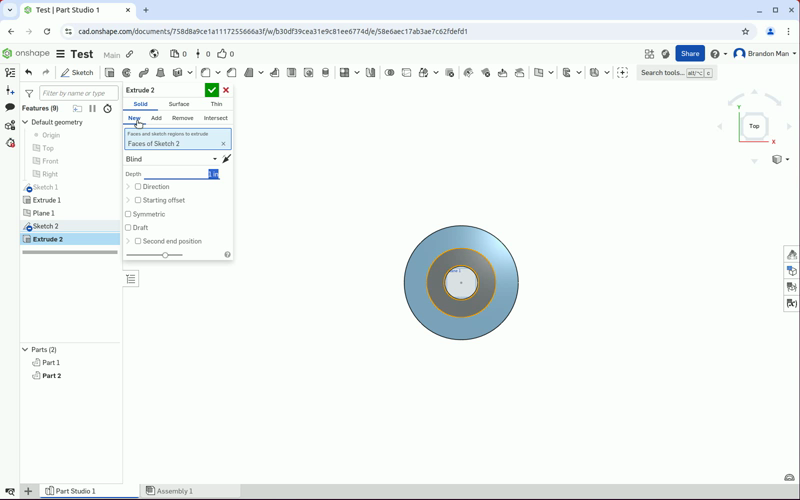
text(18.535)
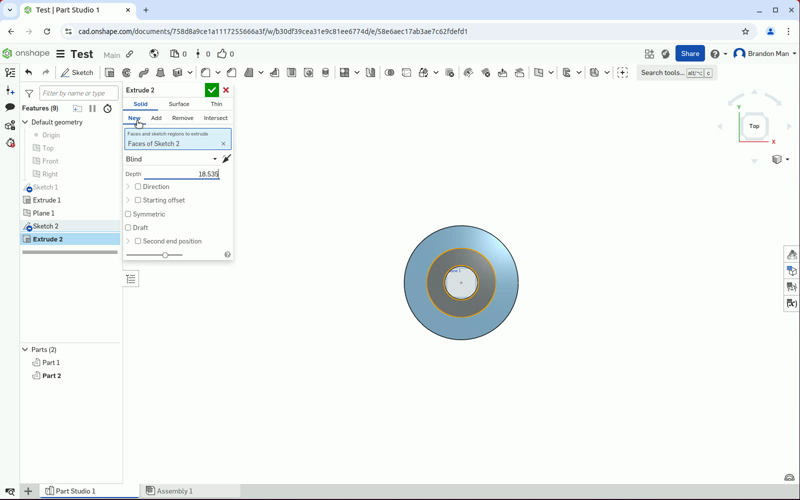
key(enter)
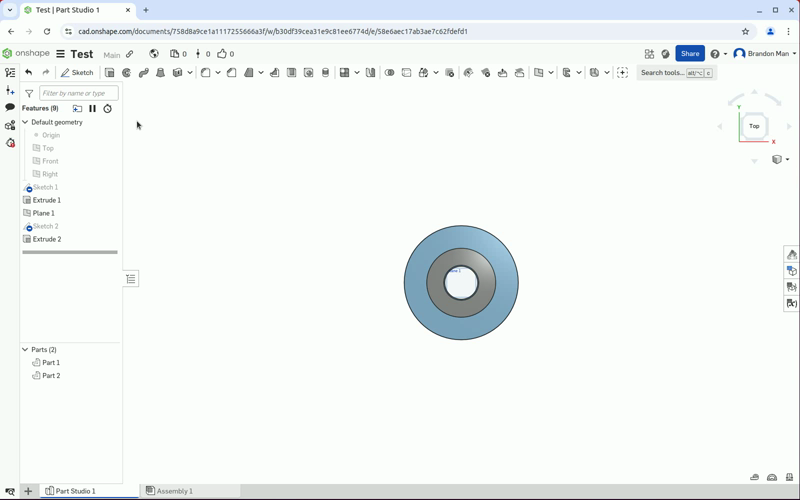
key(shift+h)
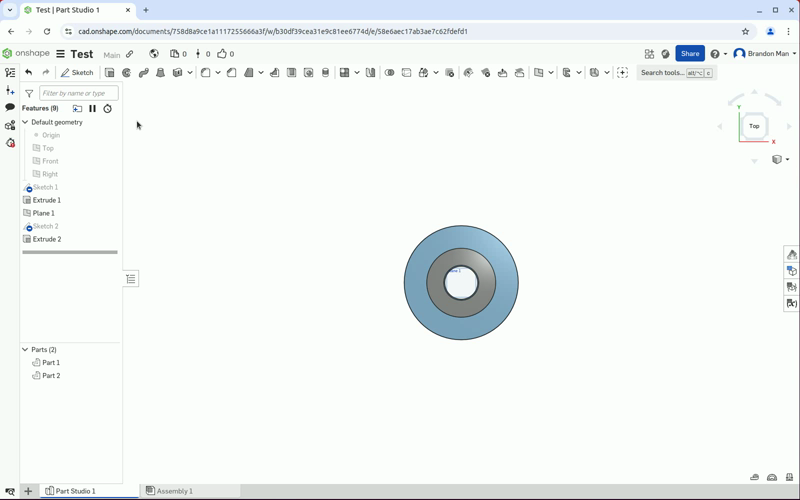
key(shift+h)
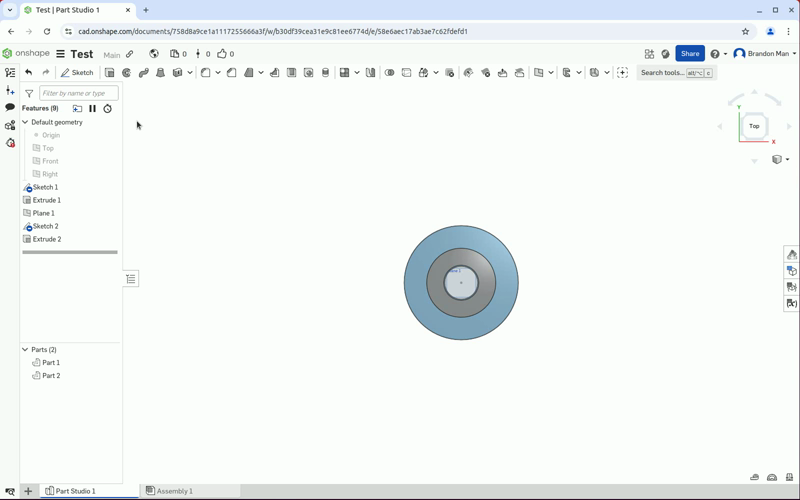
key(shift+7)
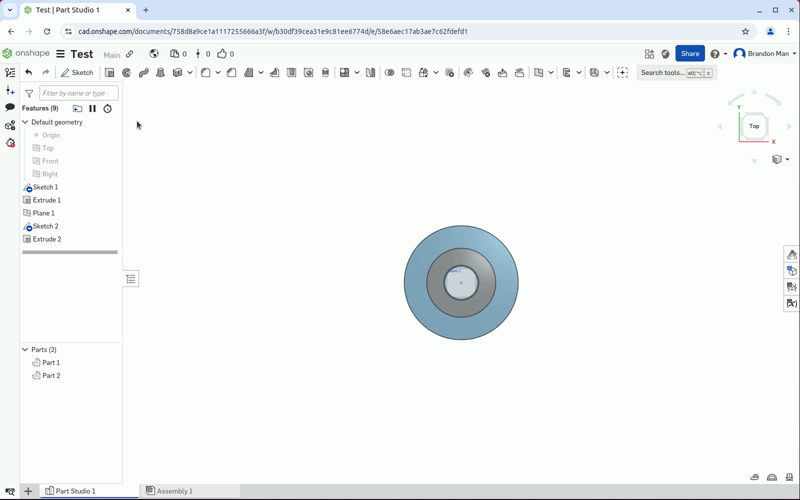
key(up, 3)
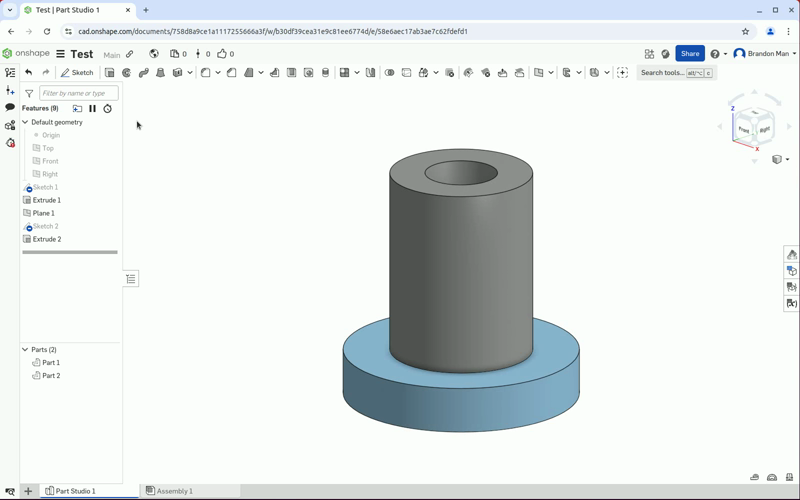
key(left, 3)
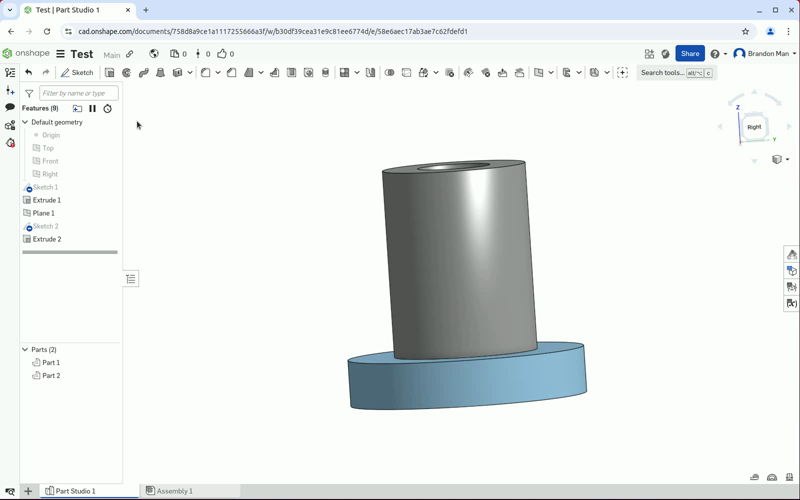
key(right, 3)
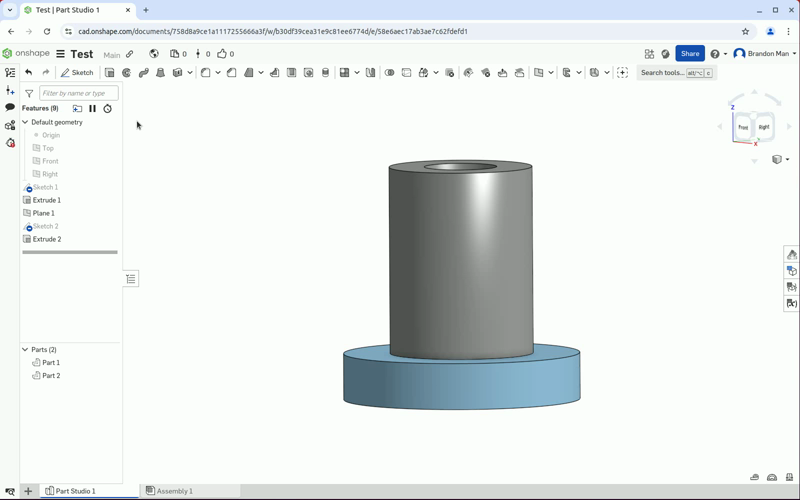
key(down, 3)
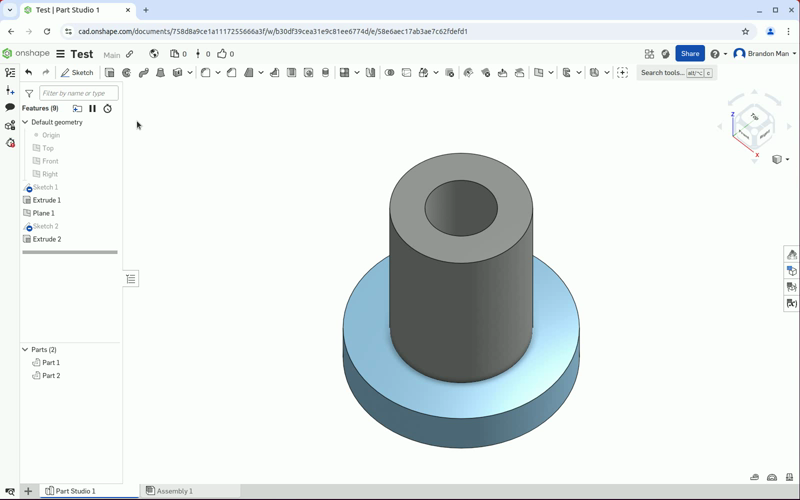
mouse_move(73, 189)
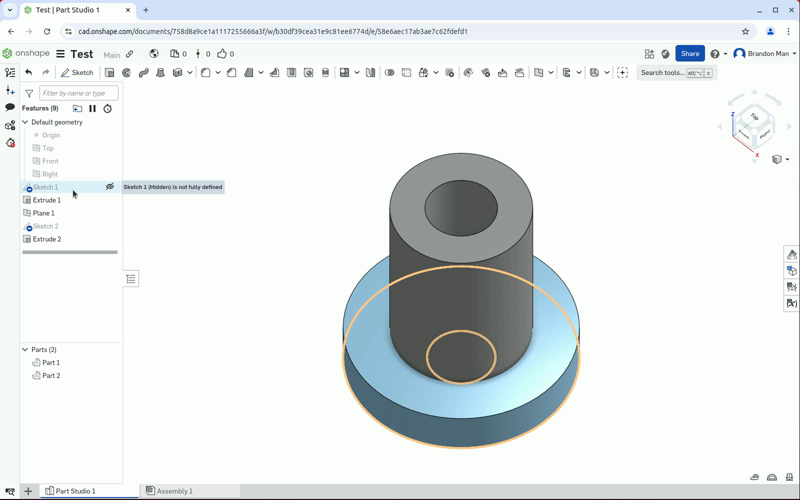
click(73, 189)